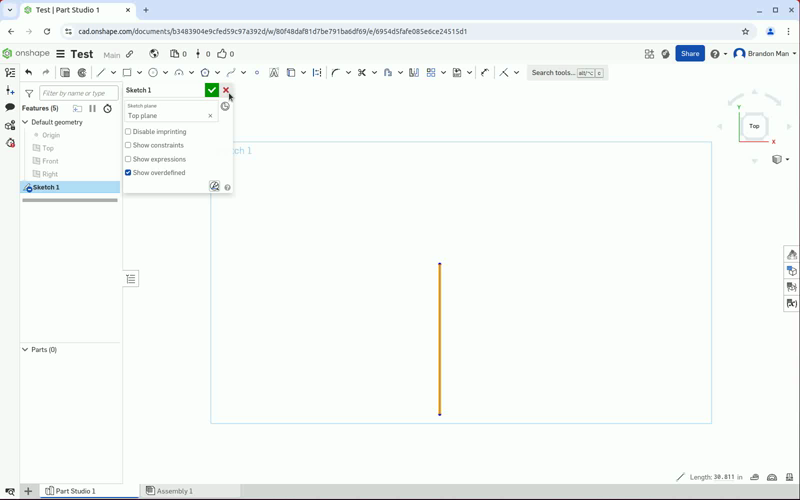
key(shift+h)
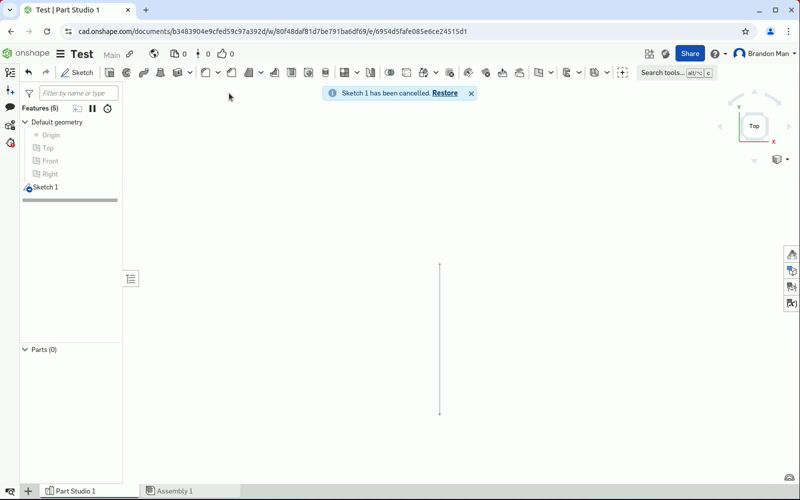
mouse_move(73, 352)
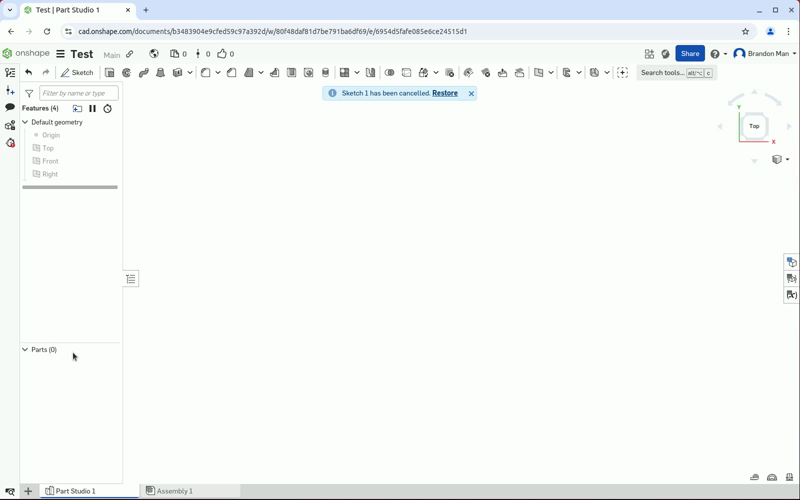
key(y)
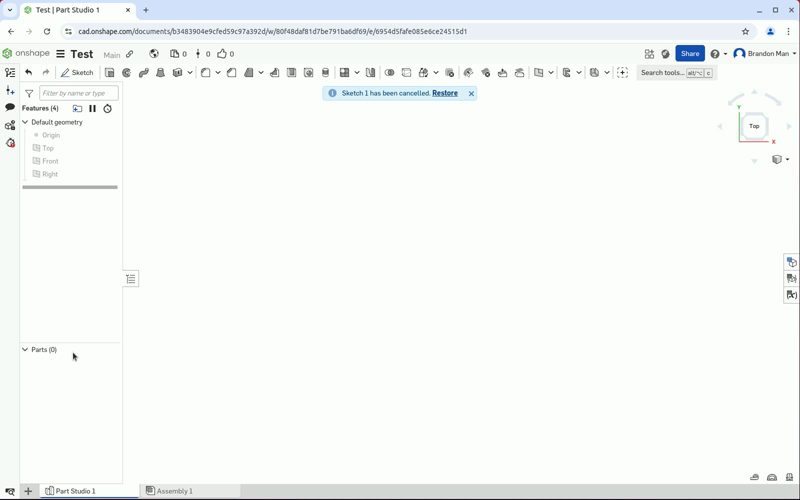
key(shift+p)
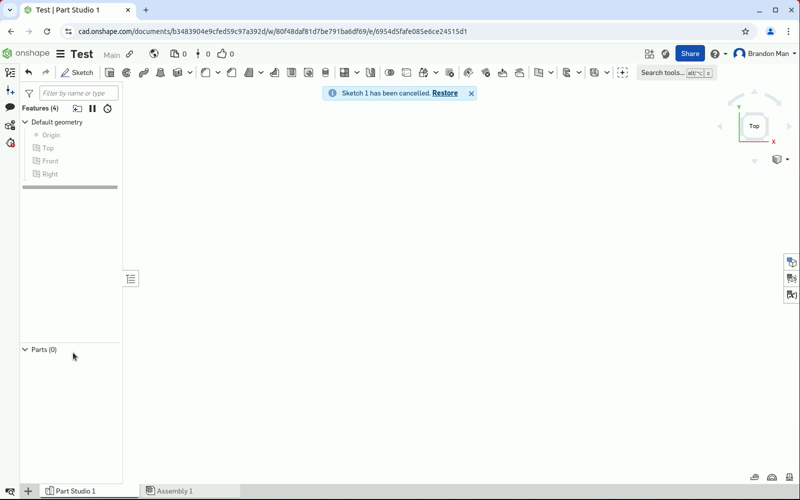
key(space)
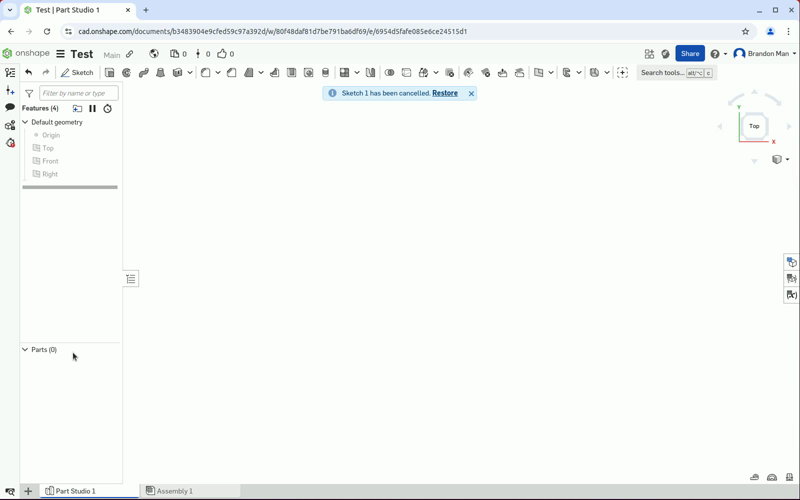
key_down(shift)
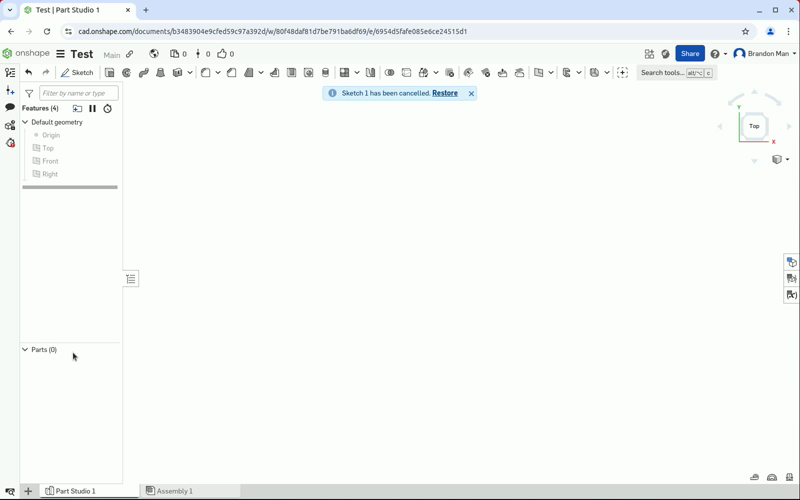
key(up)
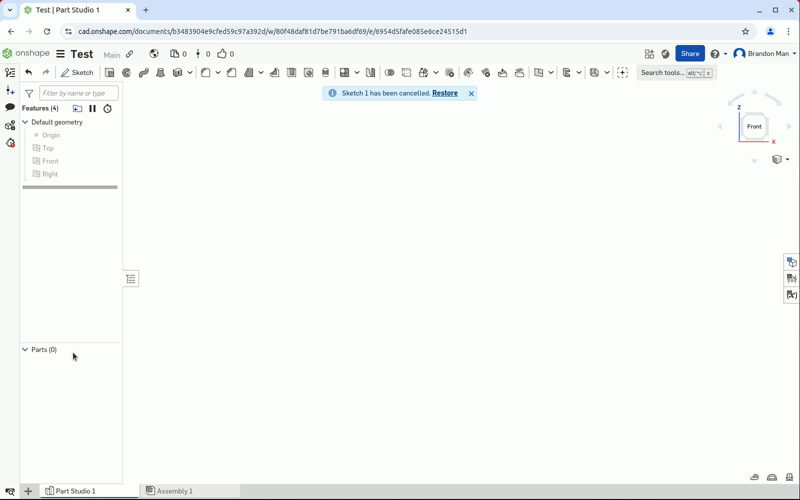
key_up(shift)
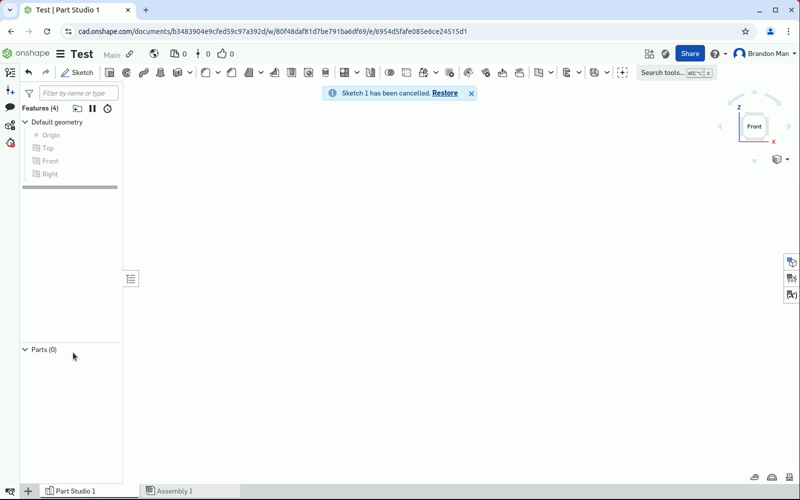
mouse_move(73, 352)
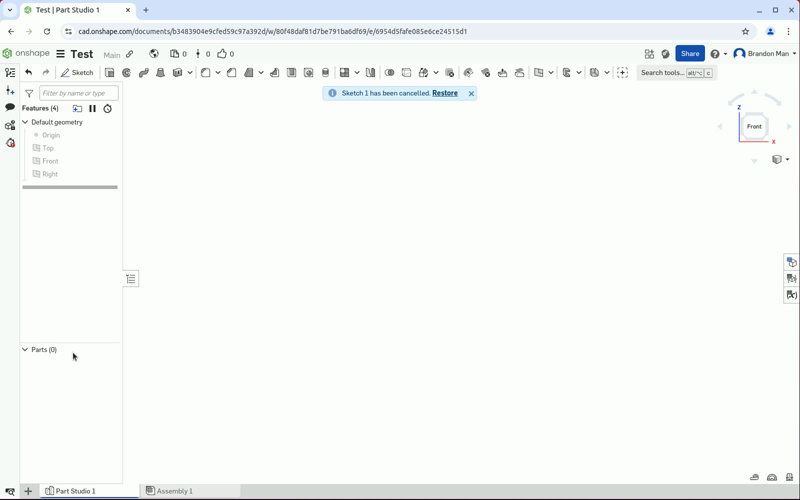
key(shift+y)
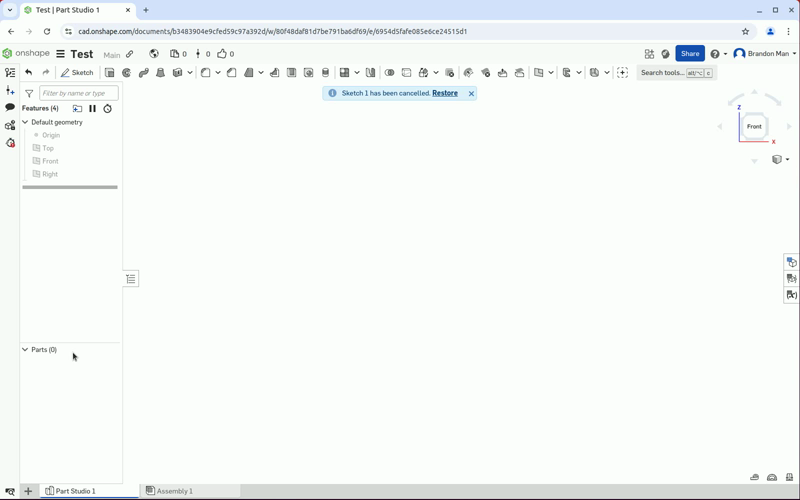
key(shift+s)
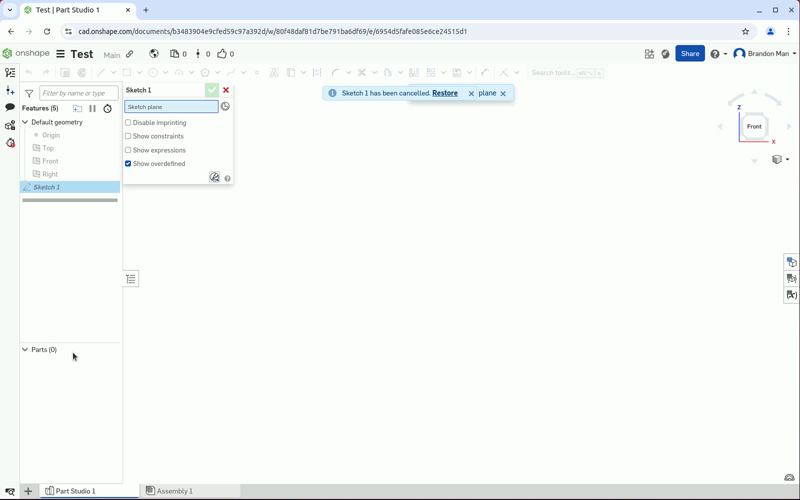
mouse_move(73, 163)
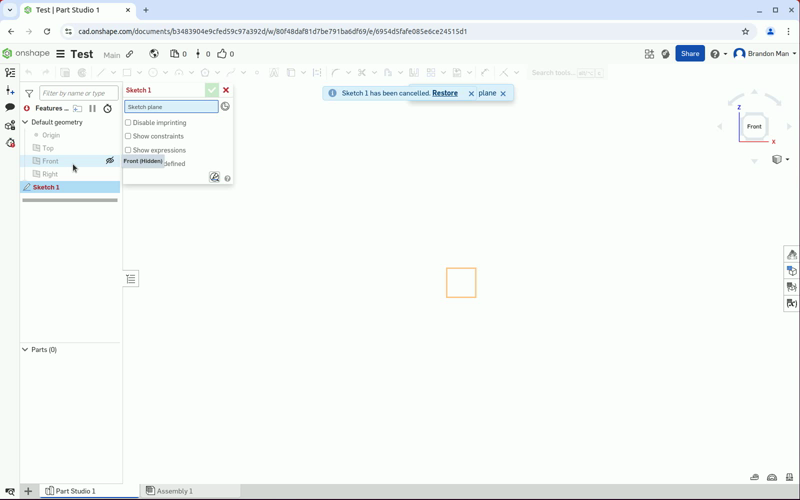
click(73, 163)
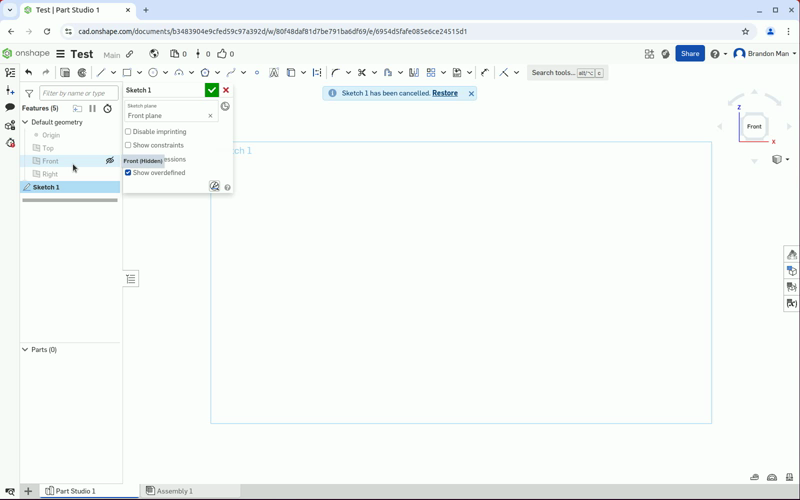
mouse_move(73, 352)
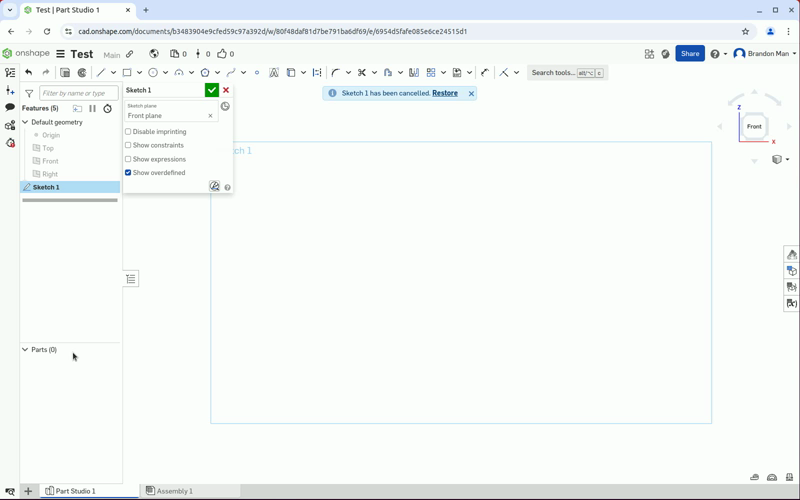
key(y)
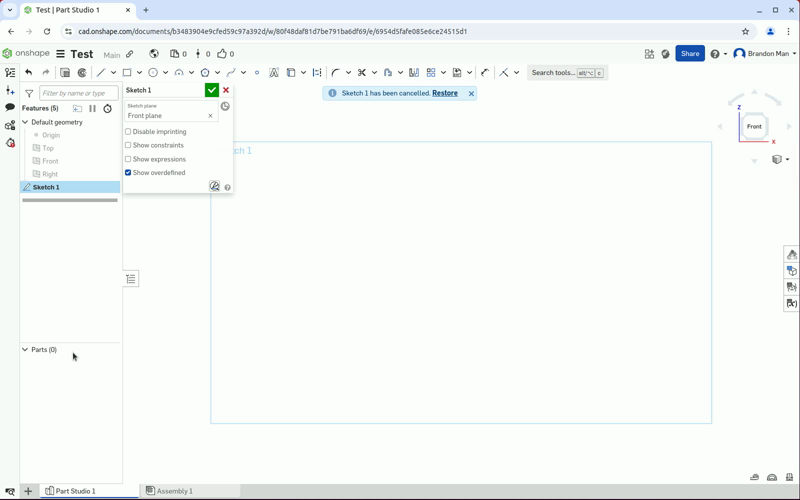
key(l)
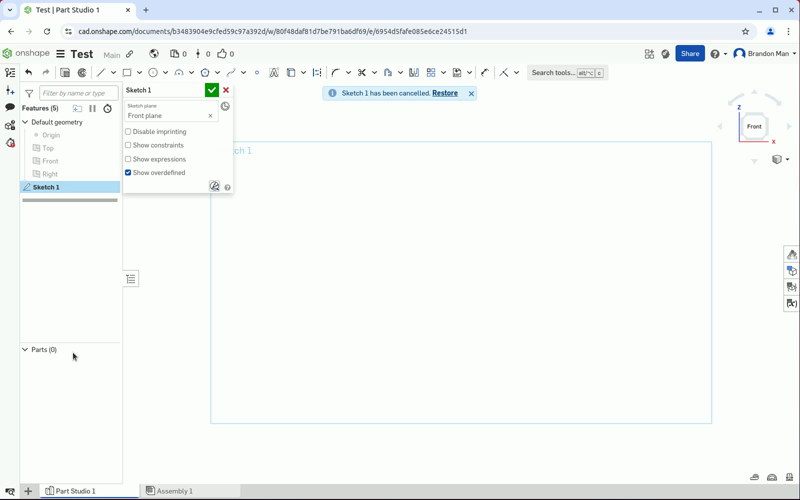
key_down(shift)
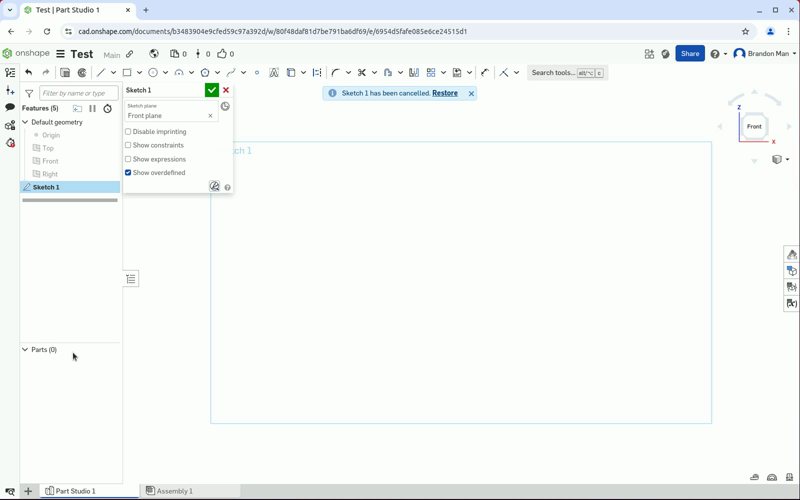
mouse_move(460, 282)
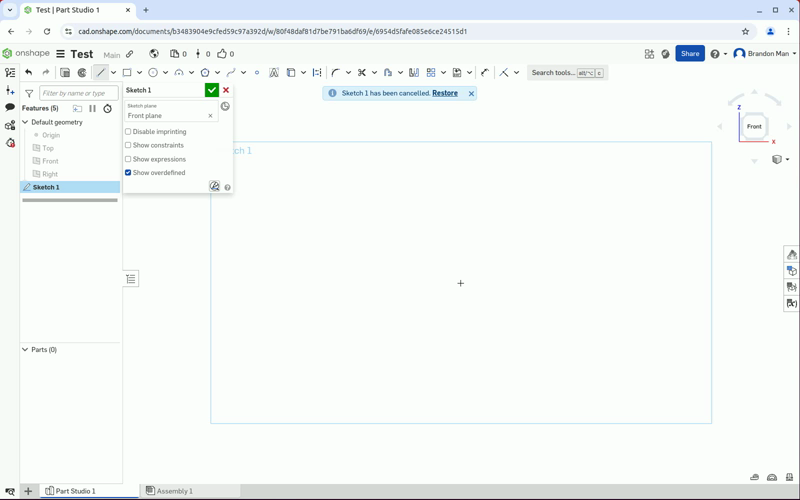
click(460, 282)
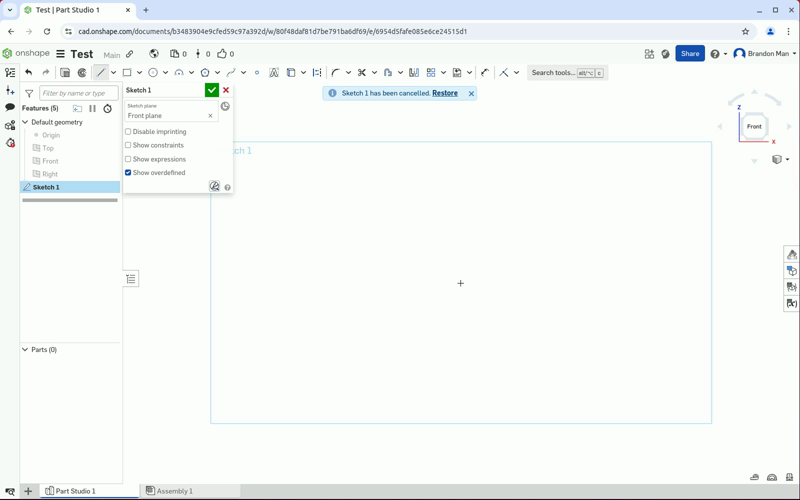
key_up(shift)
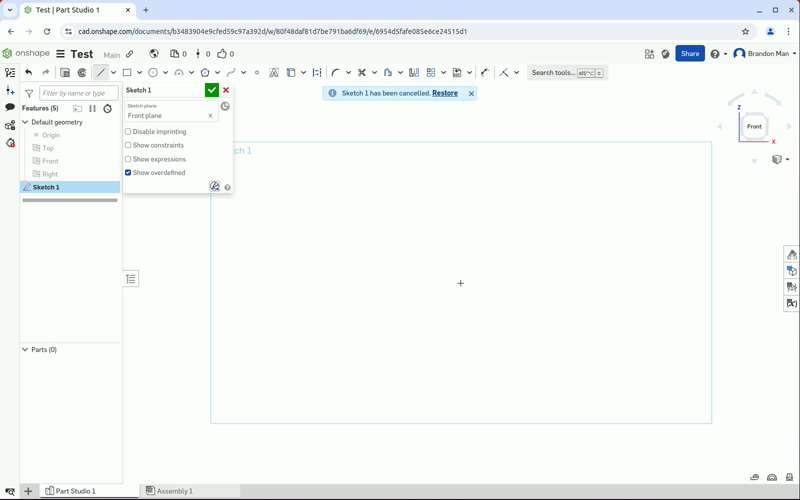
key_down(shift)
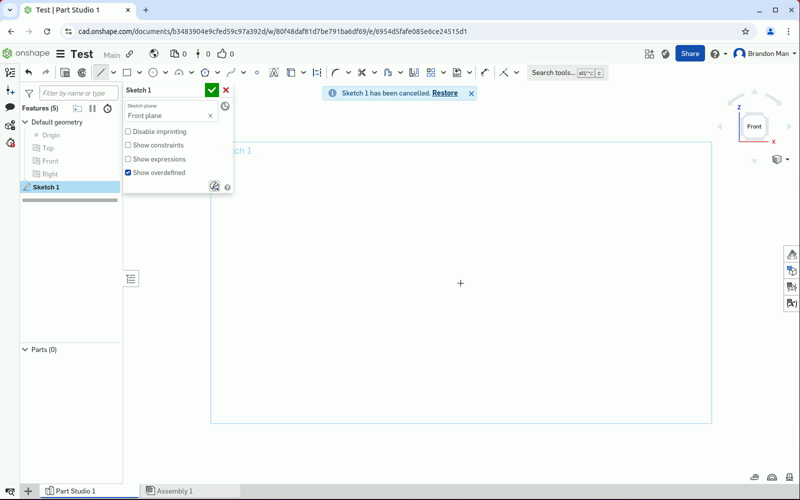
mouse_move(573, 282)
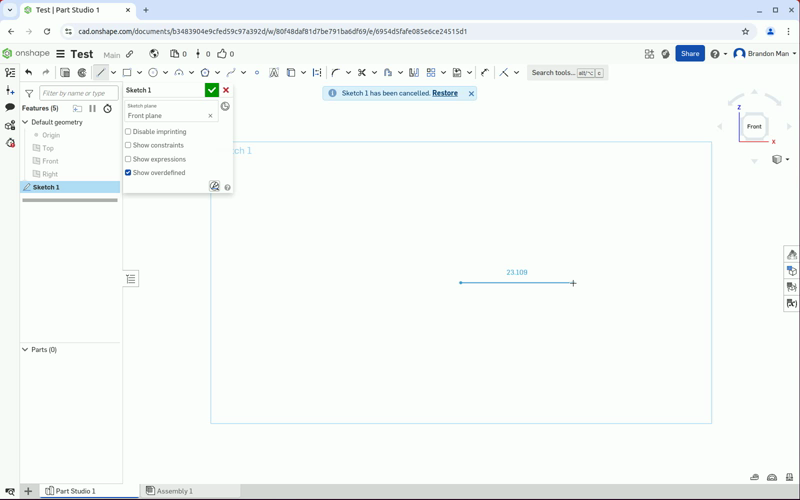
click(573, 282)
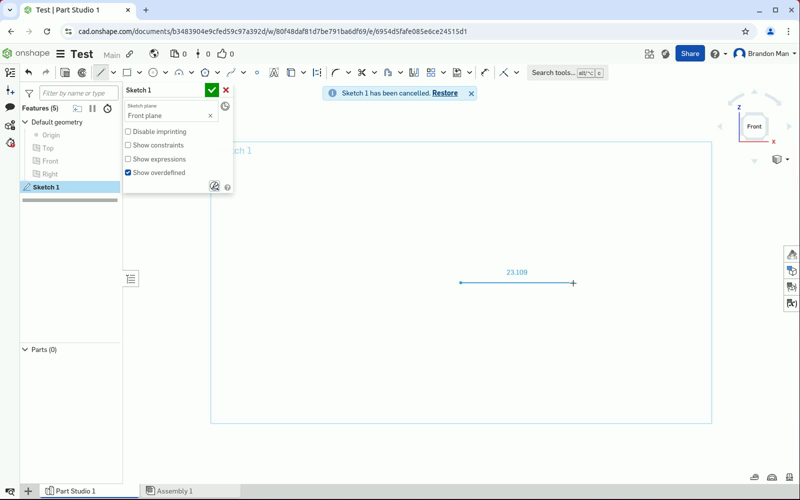
key_up(shift)
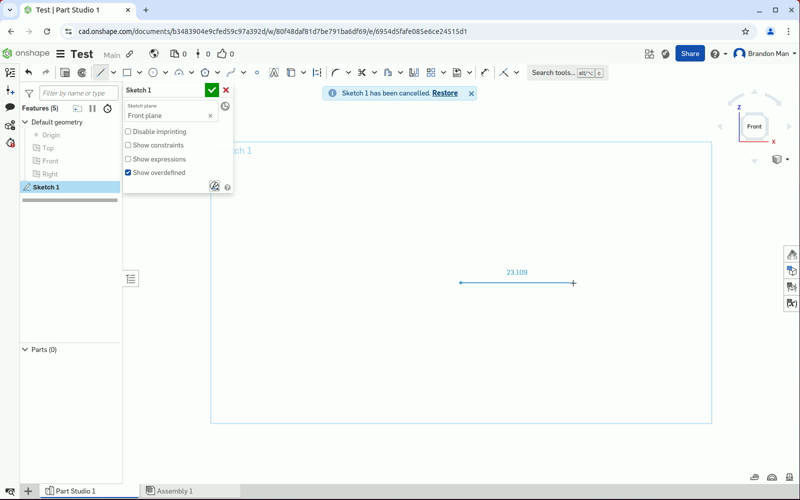
key_down(shift)
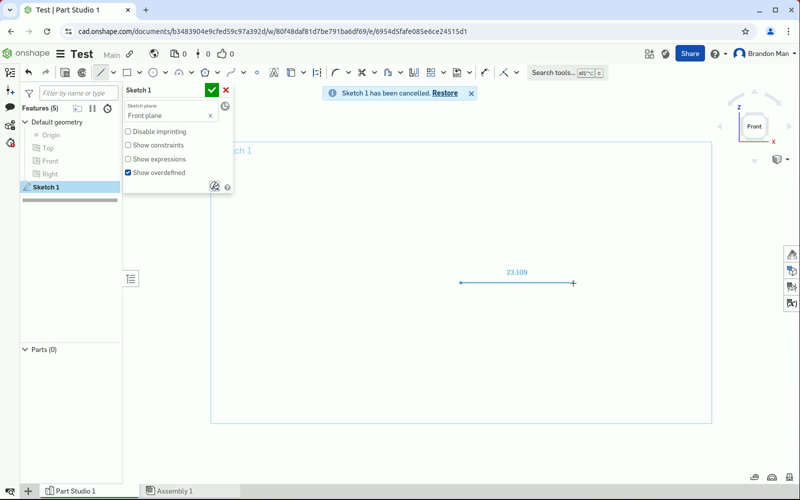
mouse_move(589, 282)
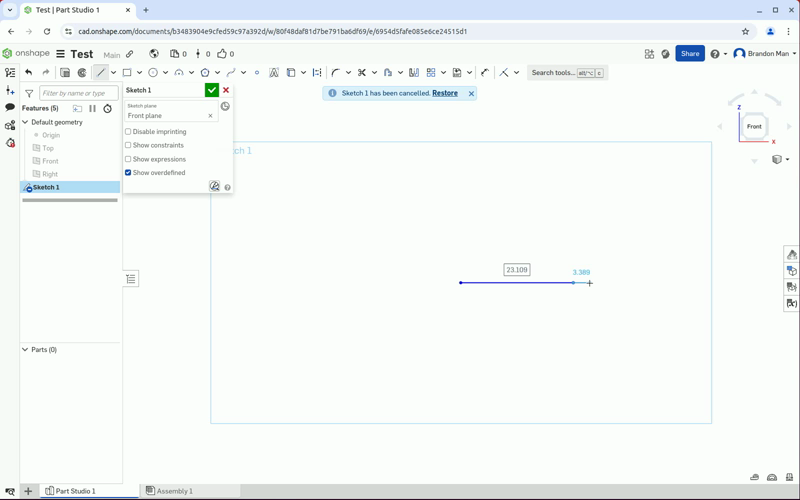
mouse_move(573, 259)
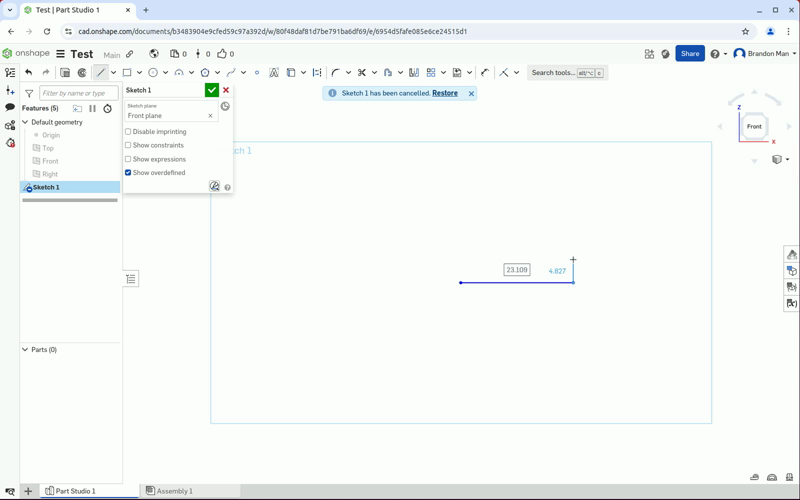
click(573, 259)
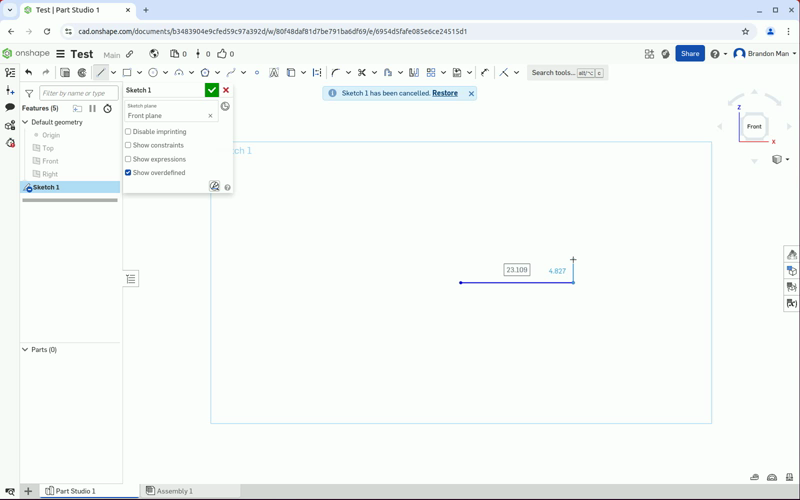
key_up(shift)
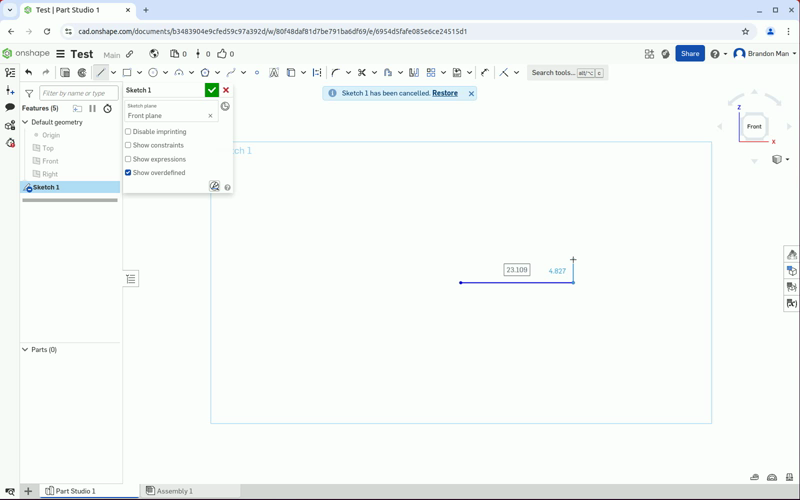
key_down(shift)
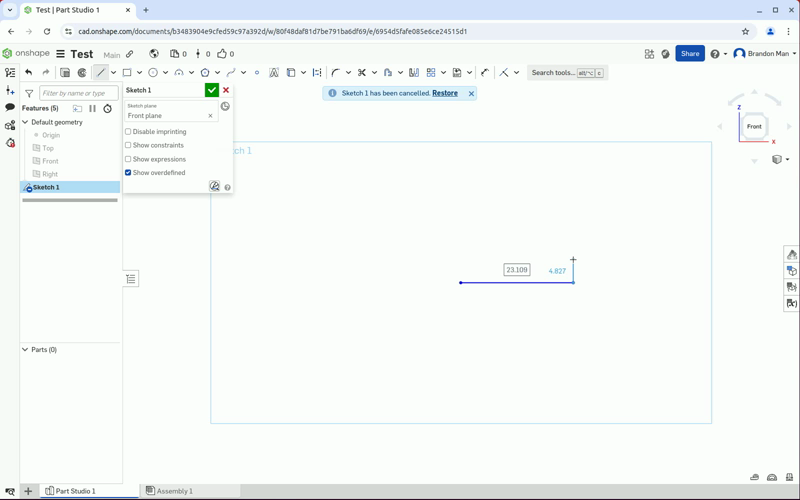
mouse_move(589, 259)
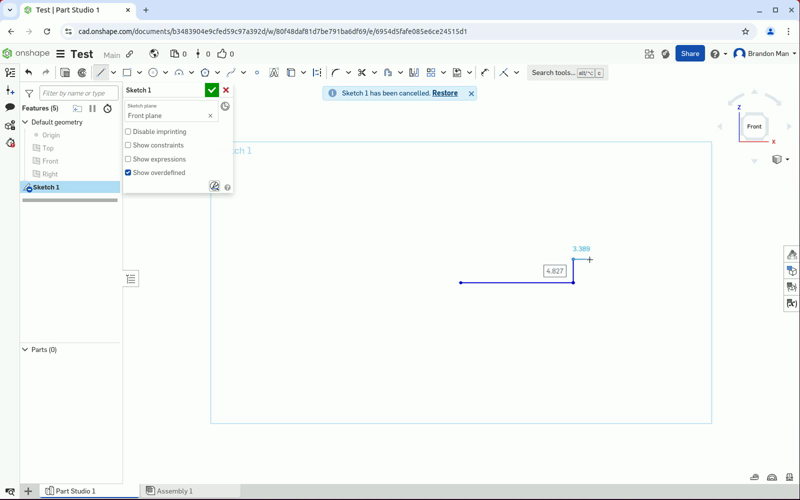
mouse_move(534, 259)
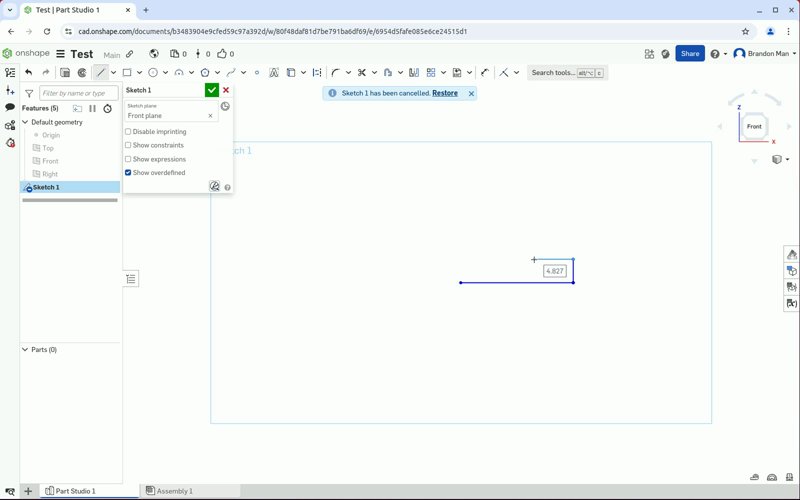
click(534, 259)
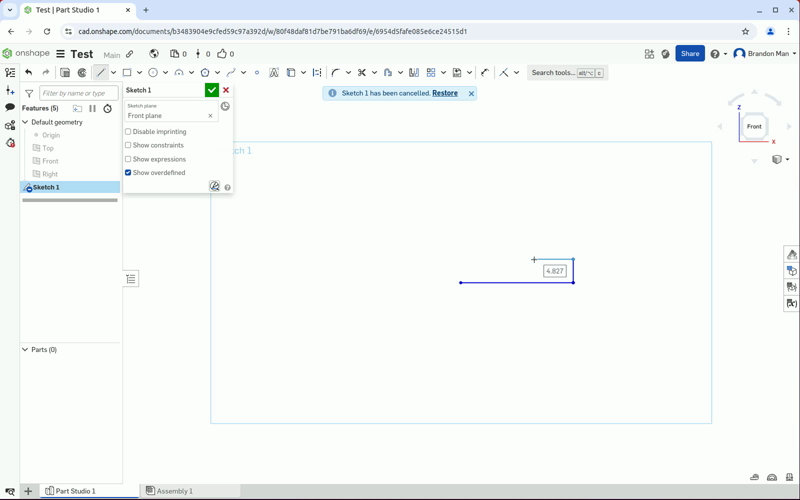
key_up(shift)
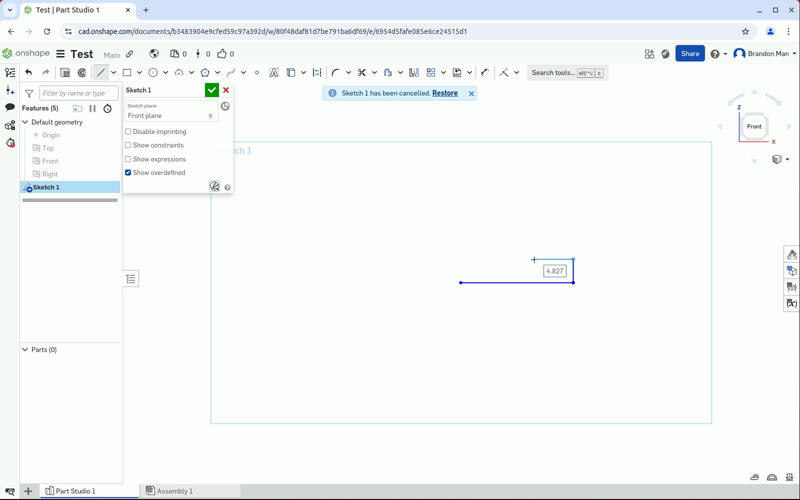
key_down(shift)
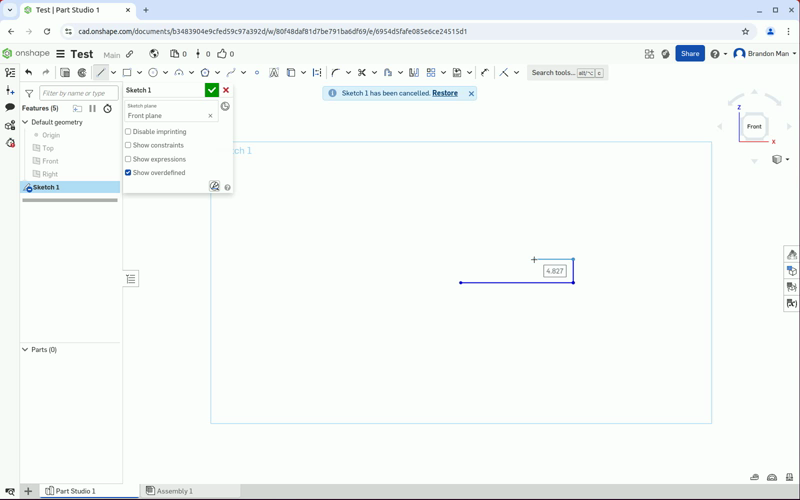
mouse_move(564, 259)
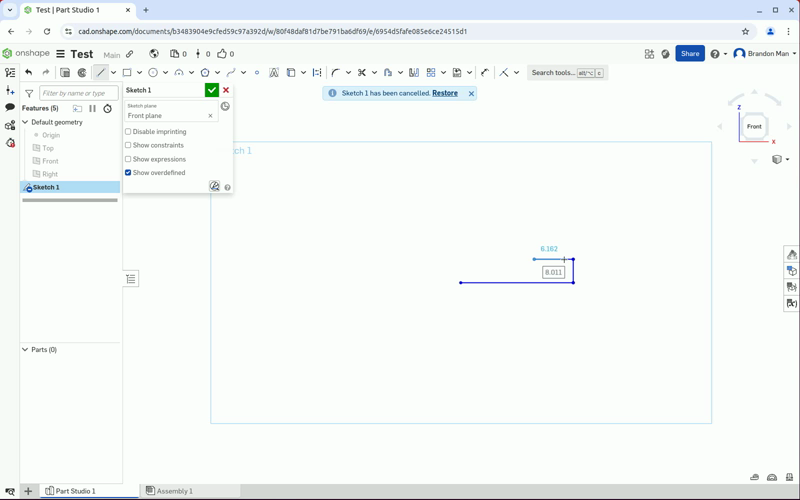
mouse_move(534, 204)
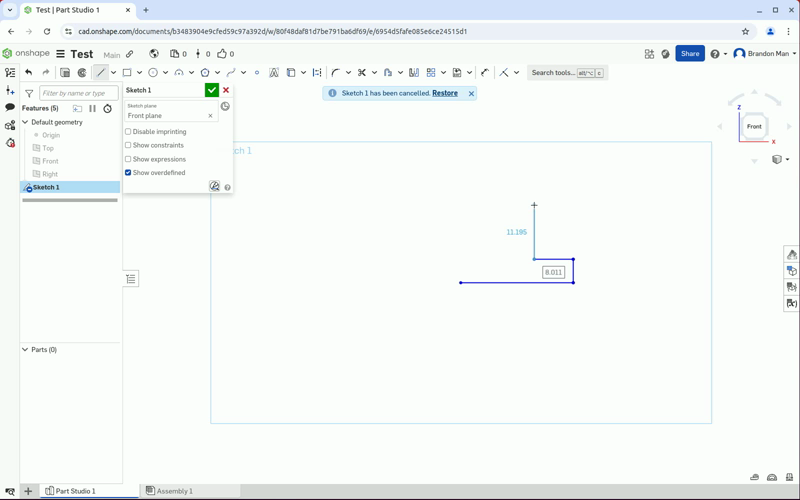
click(534, 204)
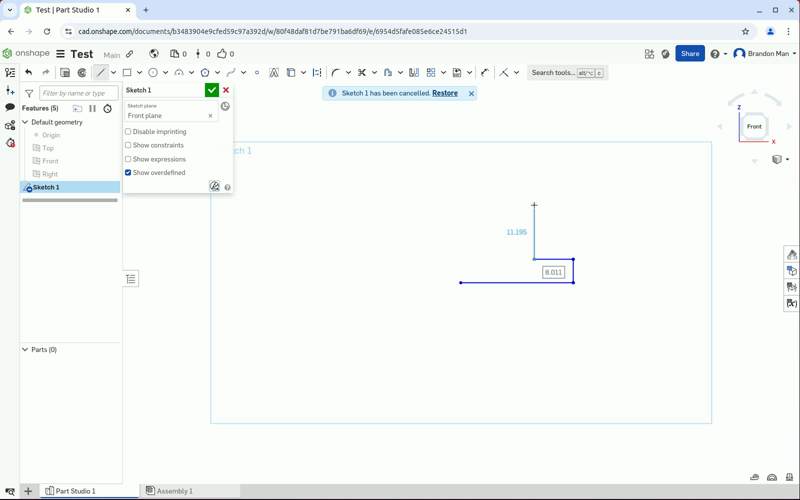
key_up(shift)
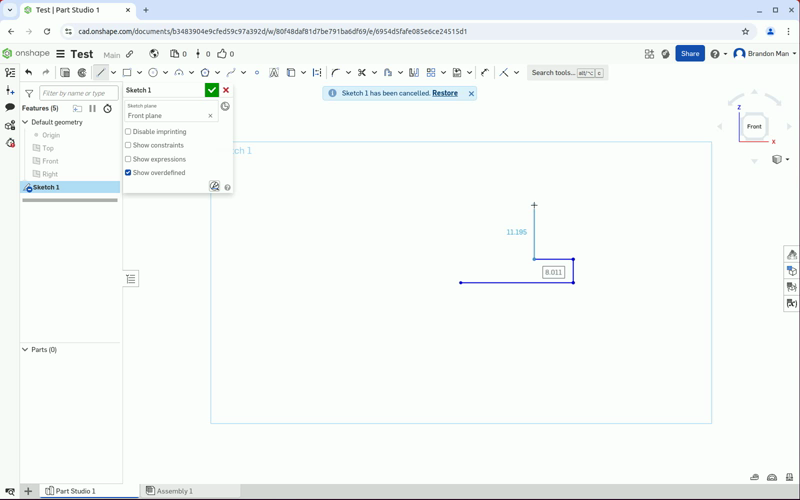
key_down(shift)
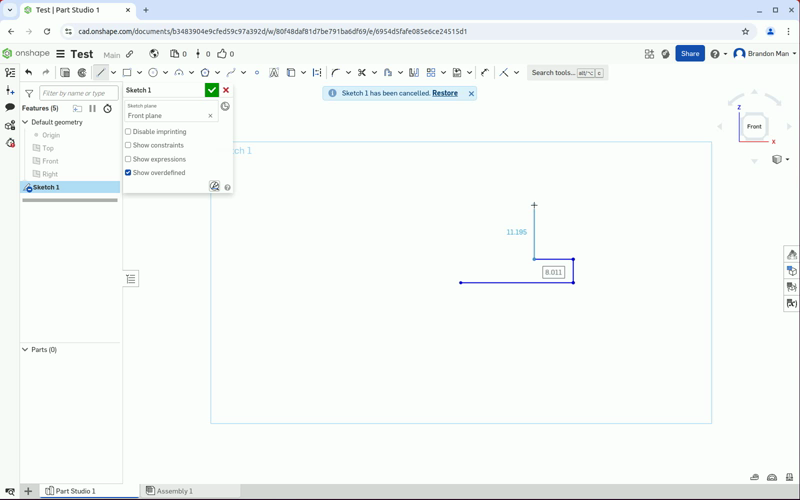
mouse_move(564, 204)
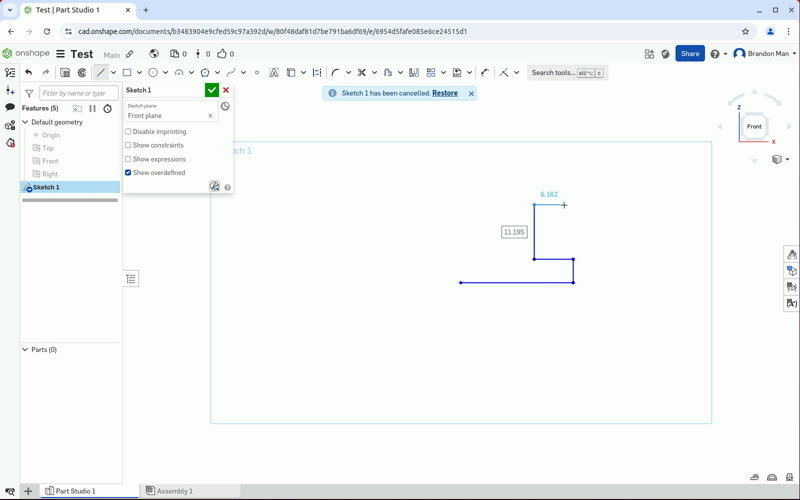
mouse_move(477, 204)
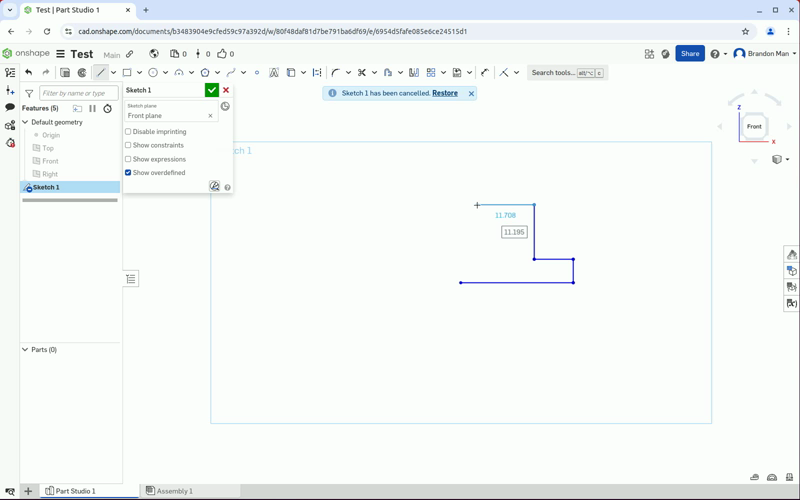
click(477, 204)
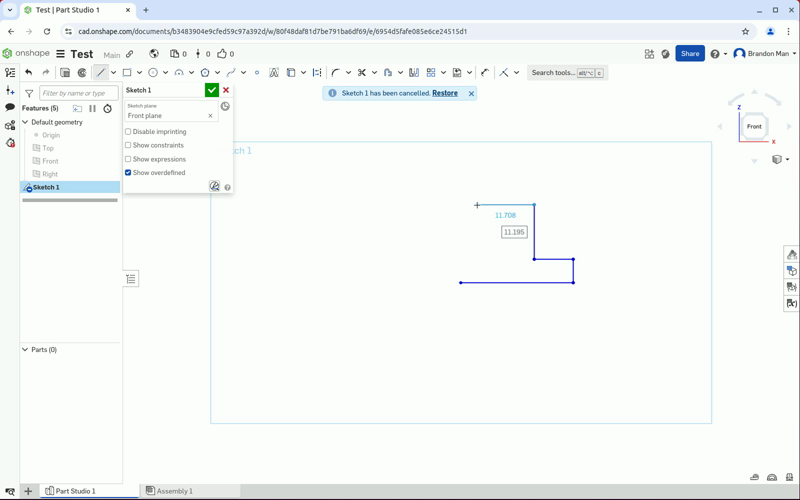
key_up(shift)
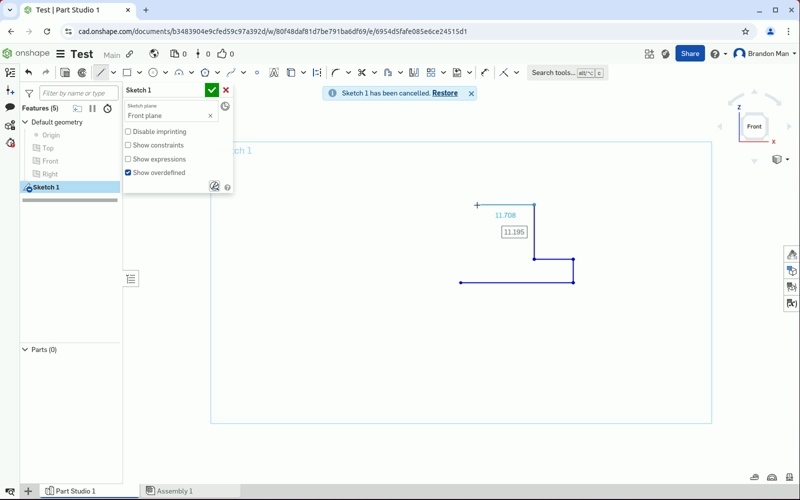
key_down(shift)
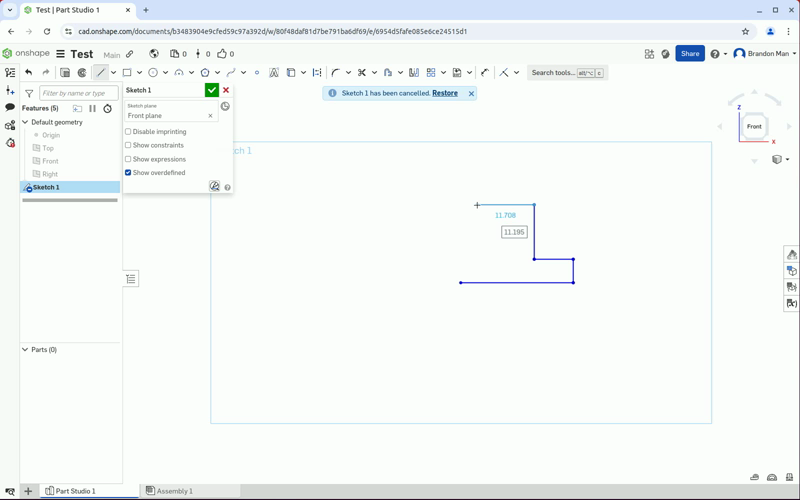
mouse_move(507, 204)
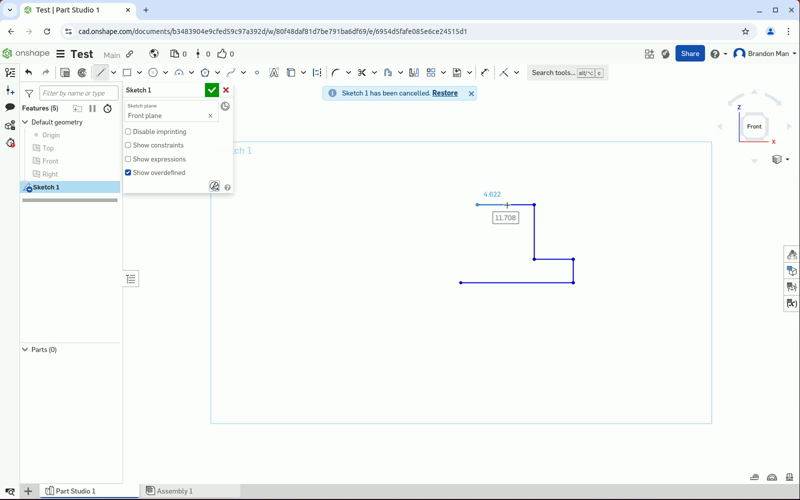
mouse_move(477, 181)
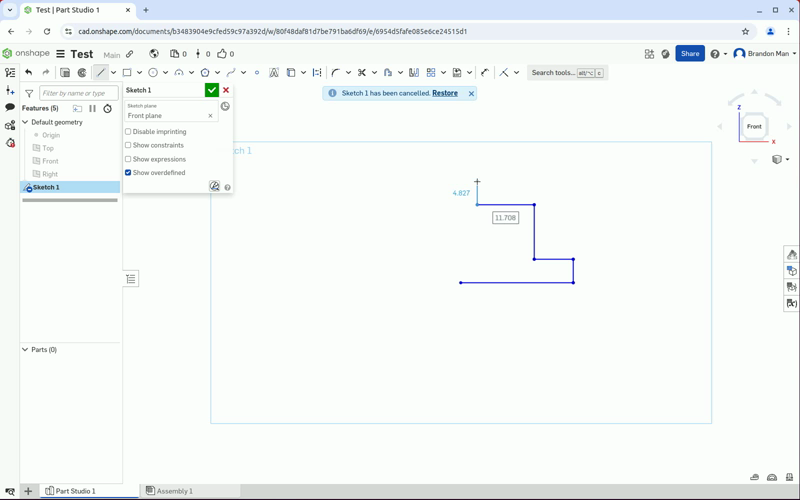
click(477, 181)
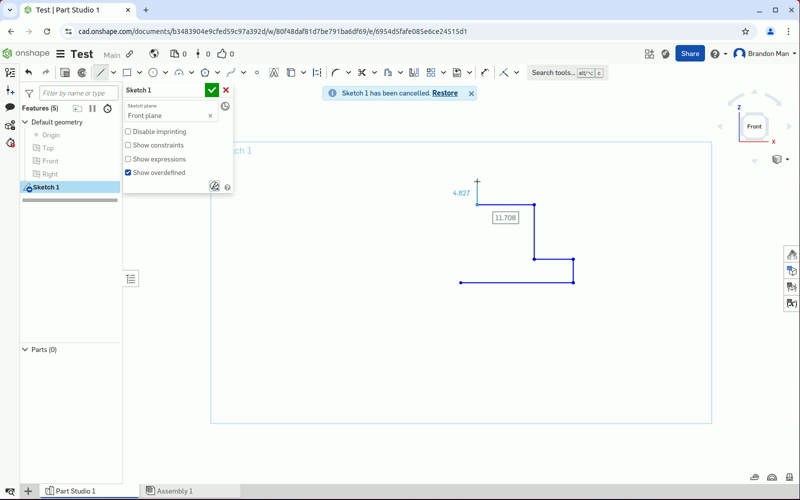
key_up(shift)
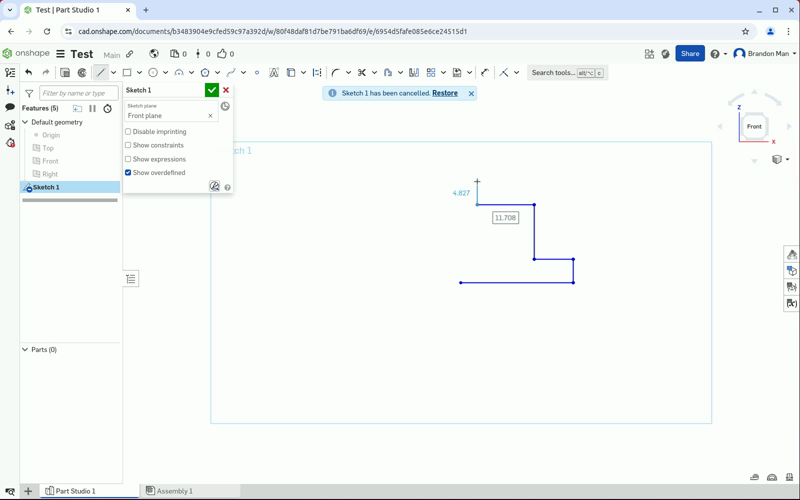
key_down(shift)
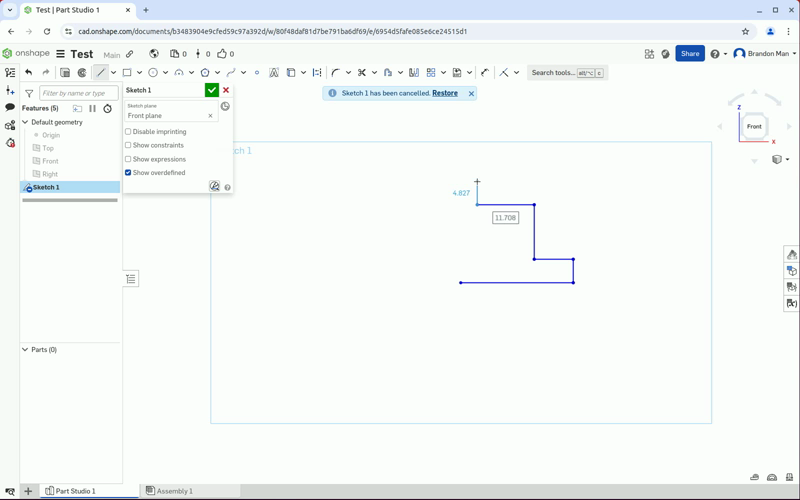
mouse_move(507, 181)
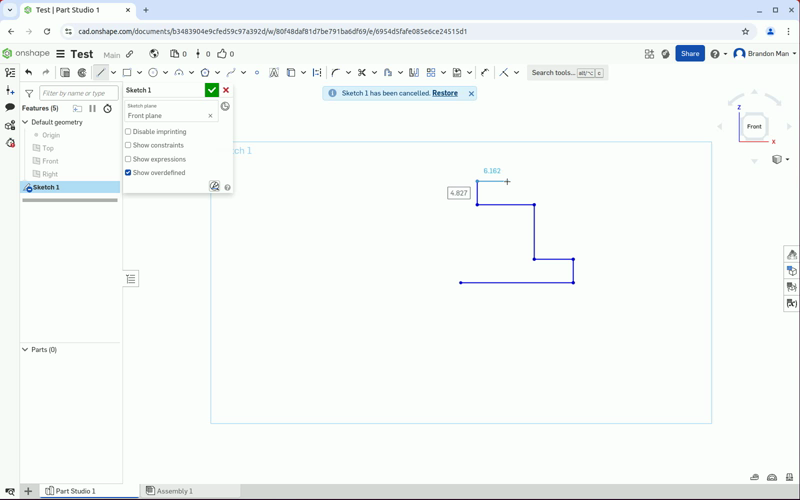
mouse_move(460, 181)
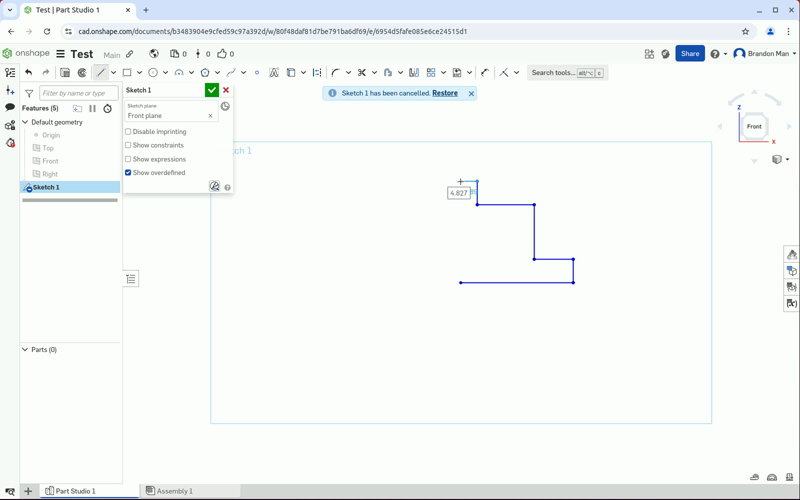
click(460, 181)
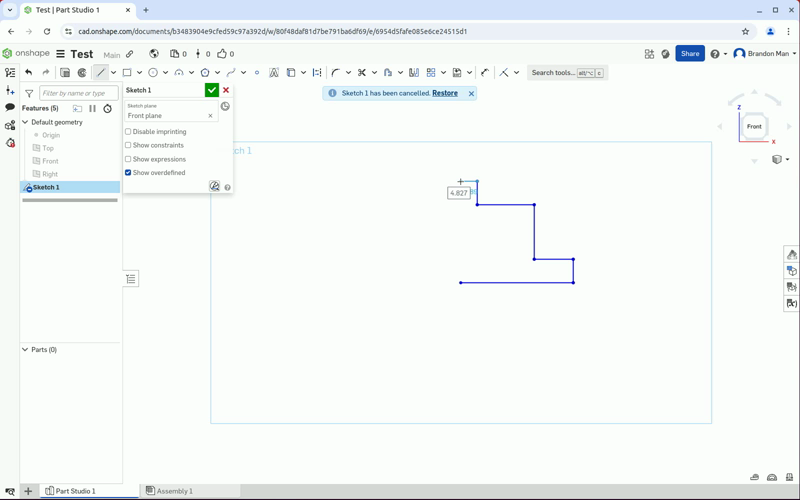
key_up(shift)
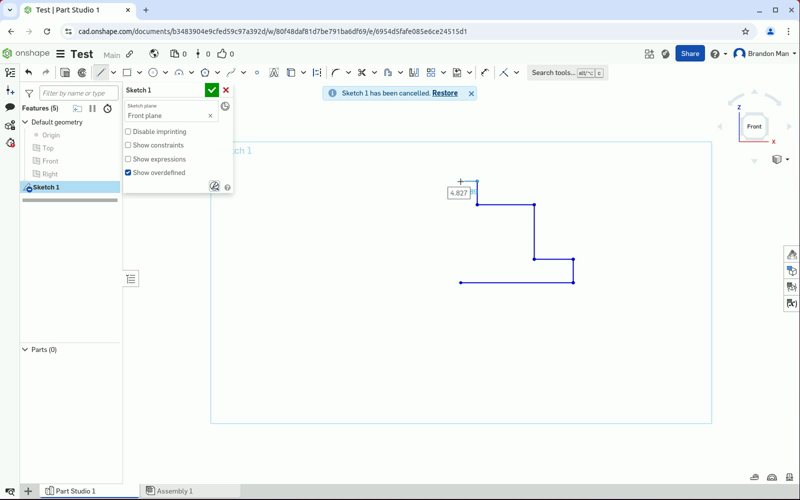
key_down(shift)
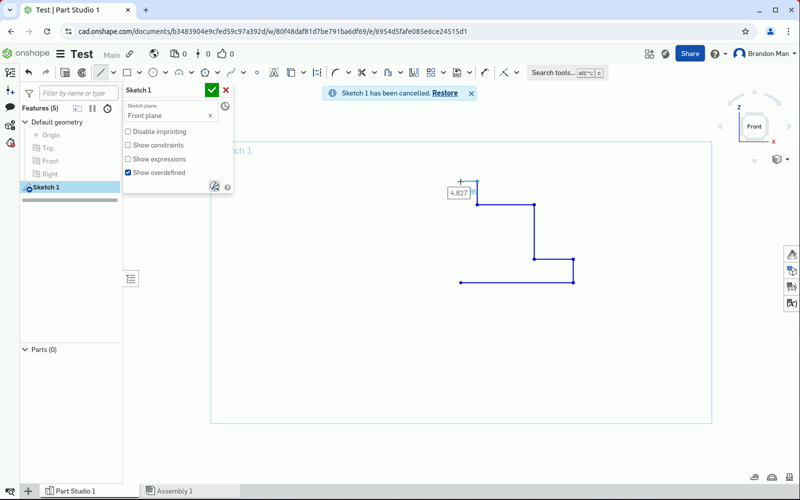
mouse_move(460, 282)
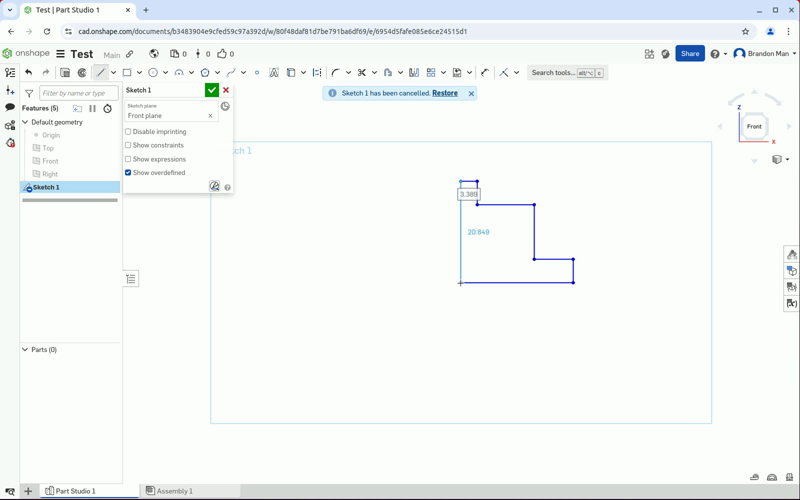
key_up(shift)
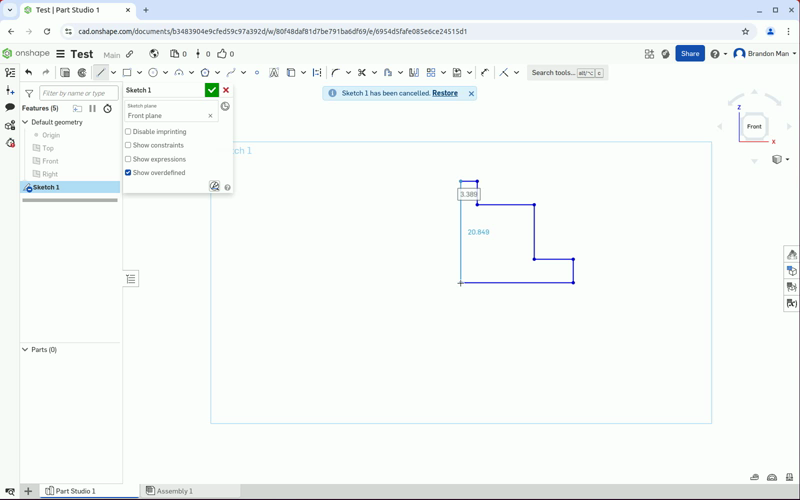
click(460, 282)
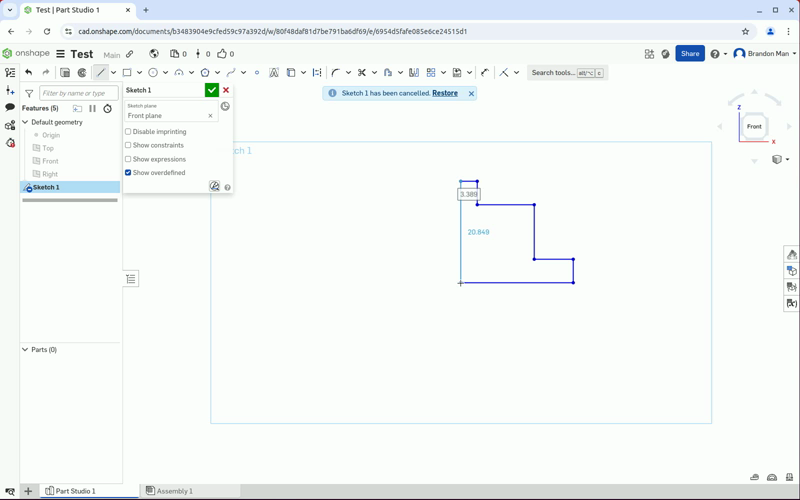
key(esc)
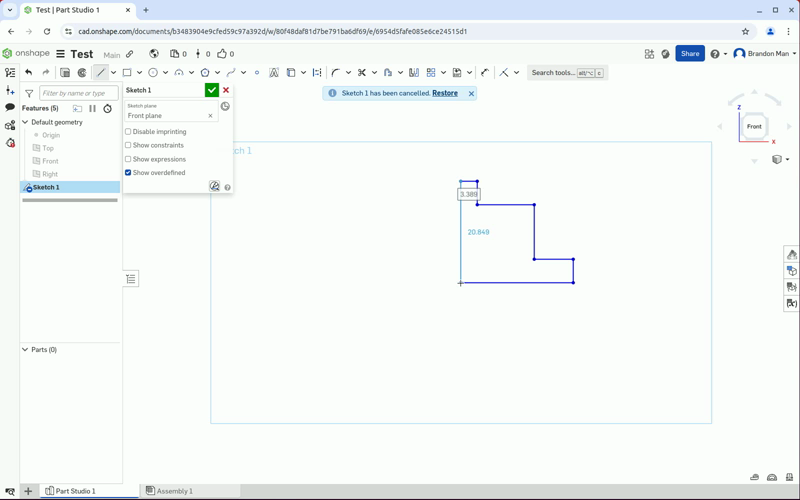
mouse_move(549, 274)
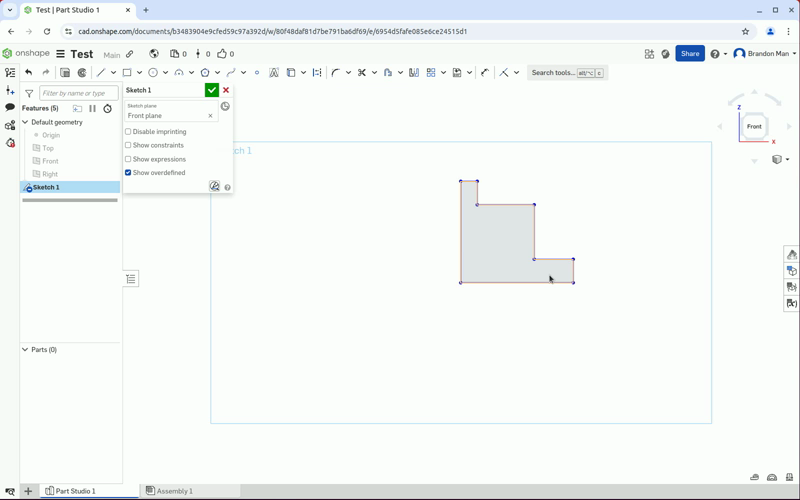
click(549, 274)
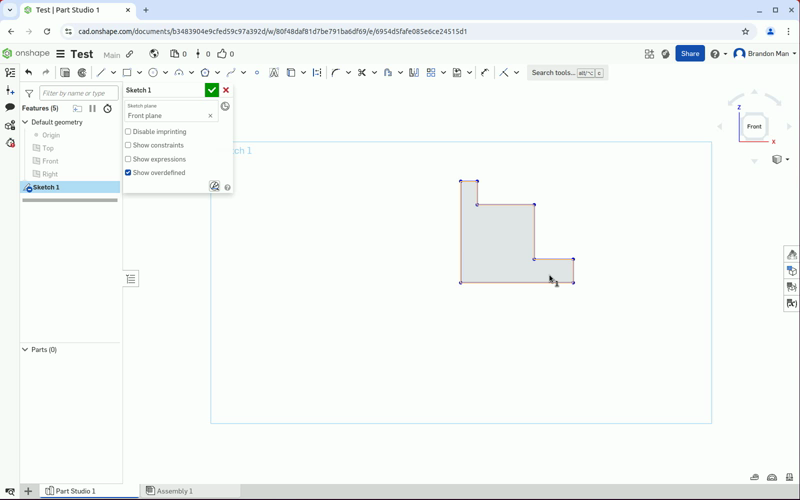
mouse_move(73, 352)
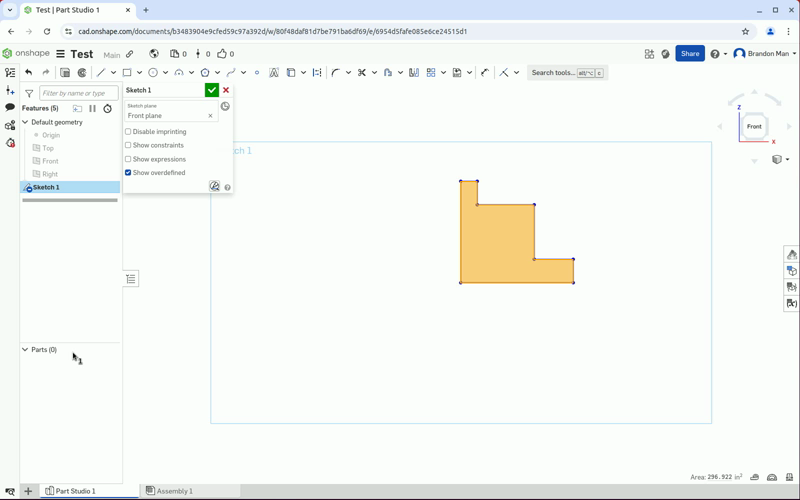
key(shift+y)
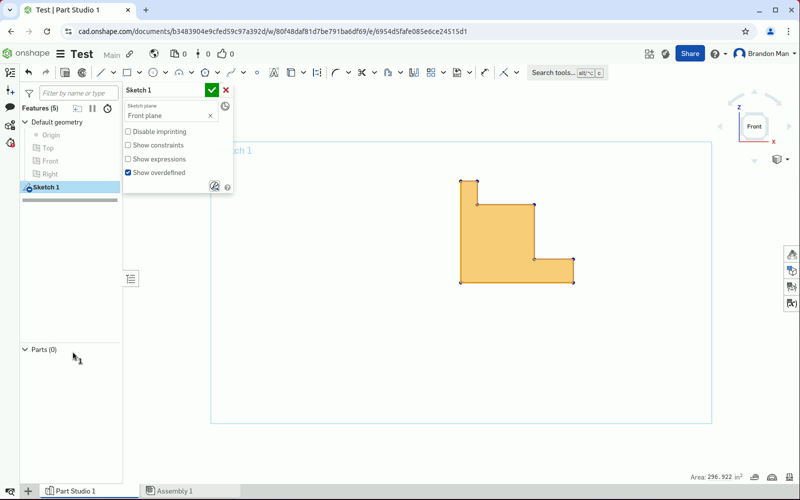
key(shift+e)
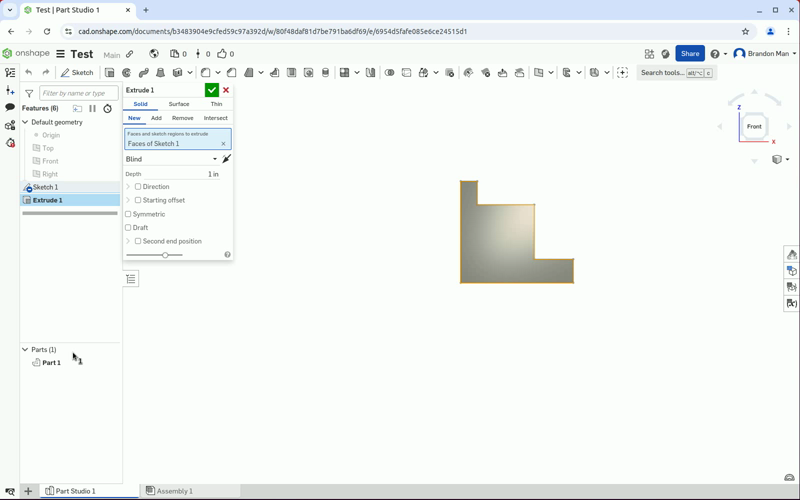
mouse_move(143, 106)
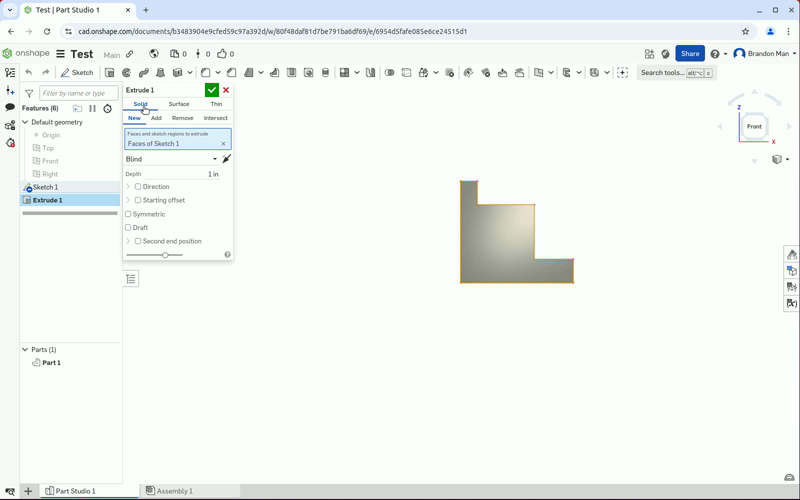
click(143, 106)
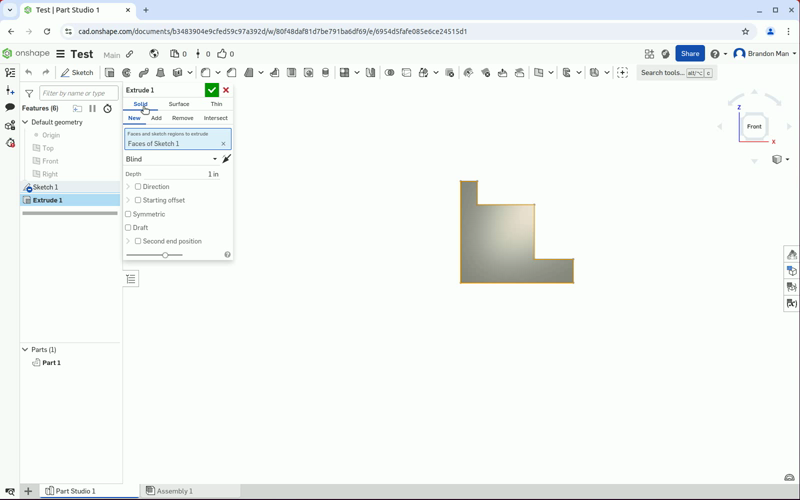
mouse_move(137, 120)
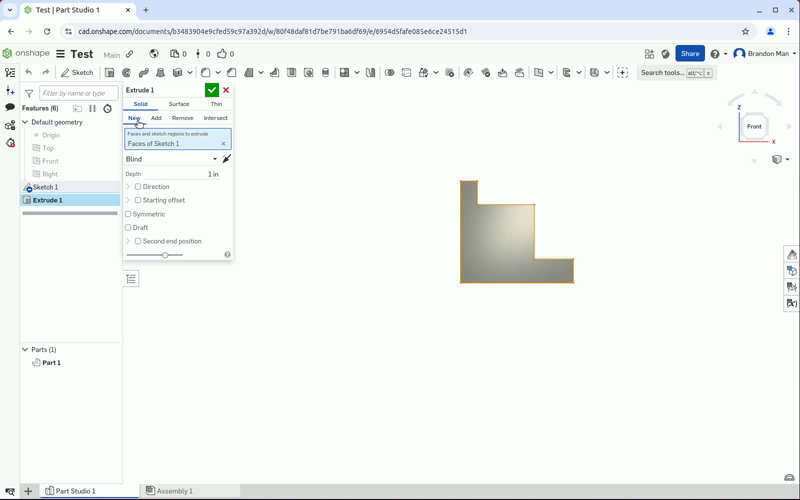
click(137, 120)
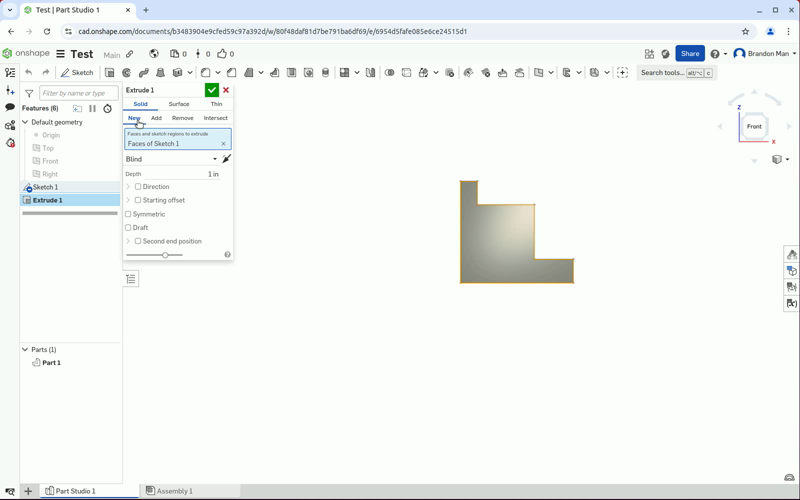
key(tab, 4)
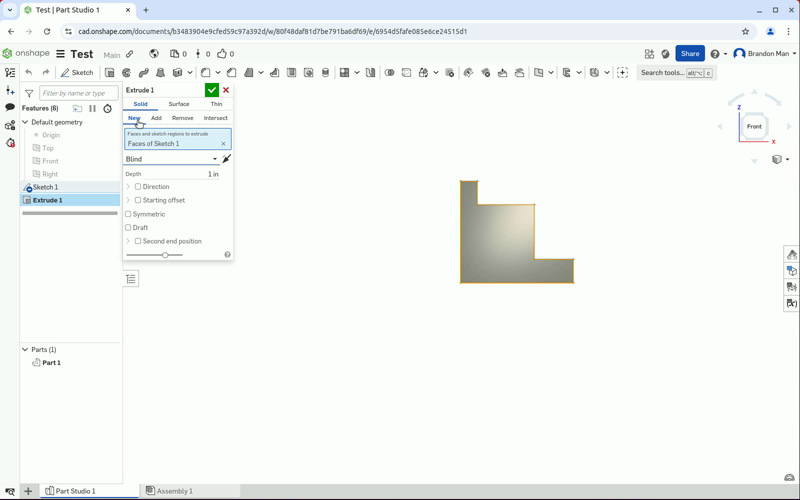
text(-10.351)
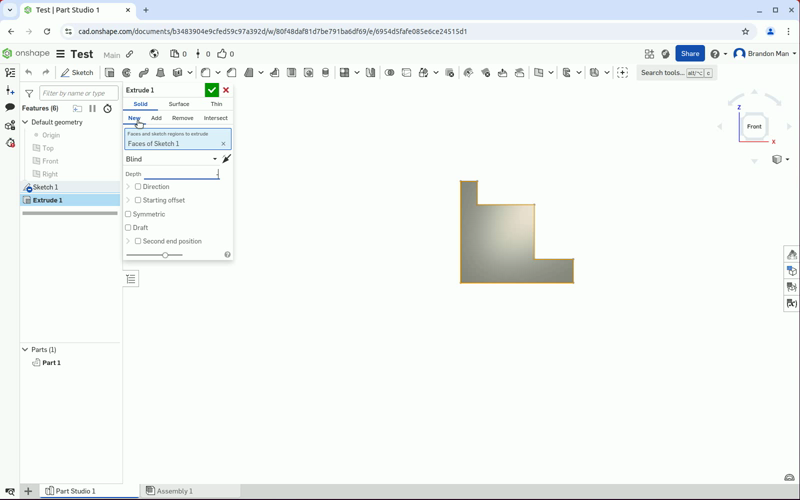
key(enter)
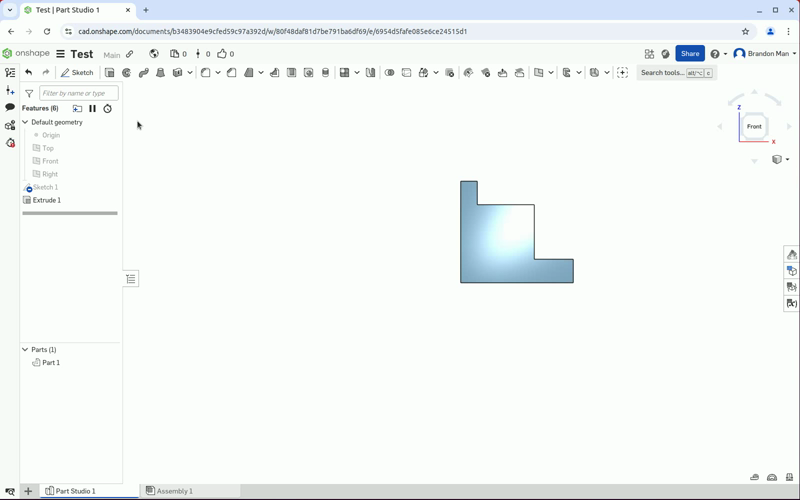
key(shift+h)
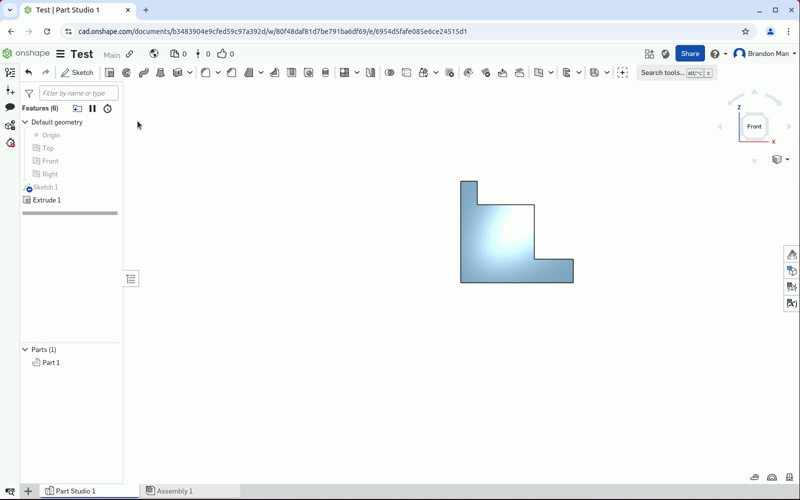
key(shift+h)
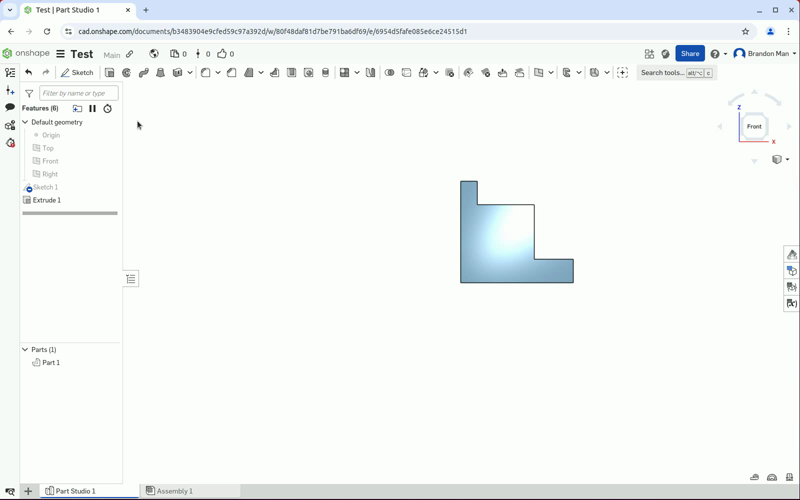
mouse_move(73, 189)
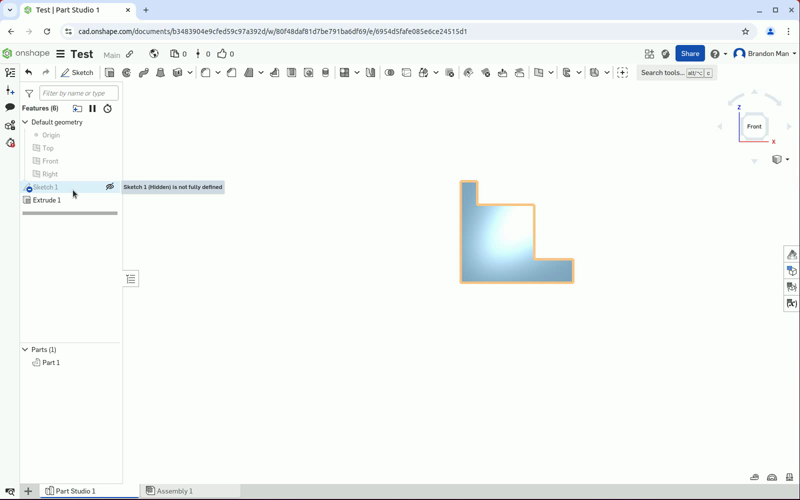
click(73, 189)
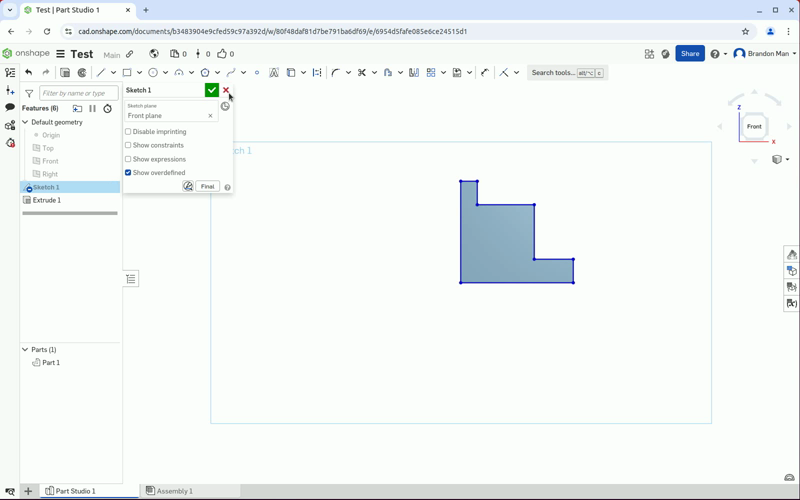
mouse_move(229, 92)
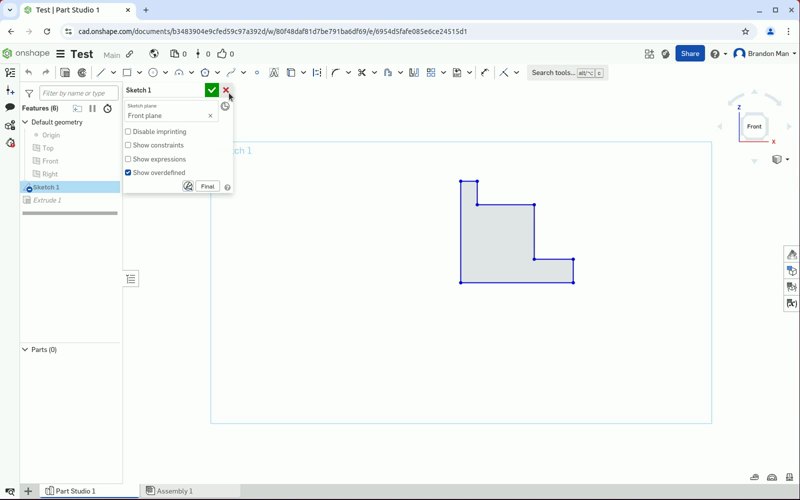
click(229, 92)
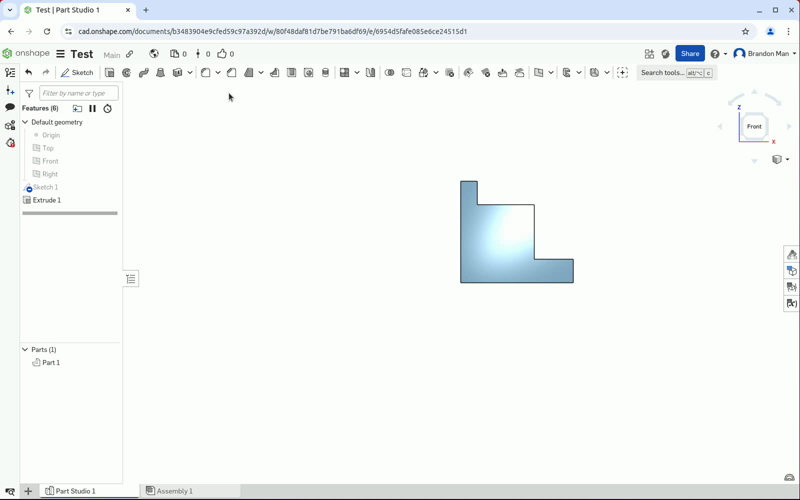
mouse_move(73, 352)
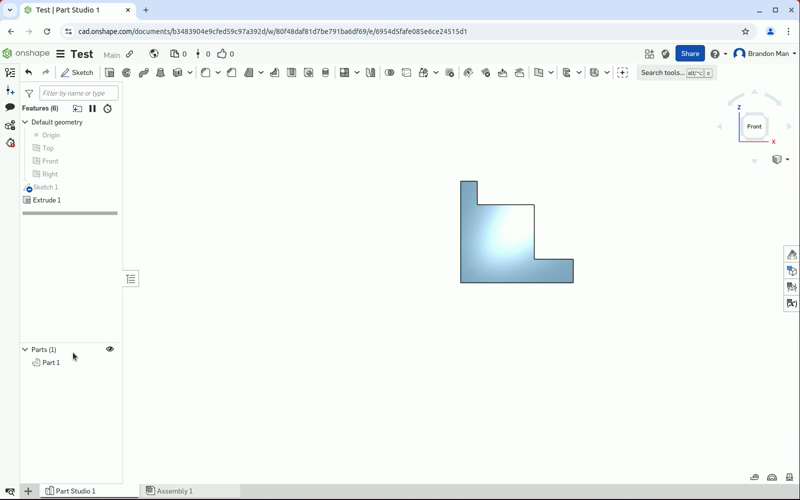
key(y)
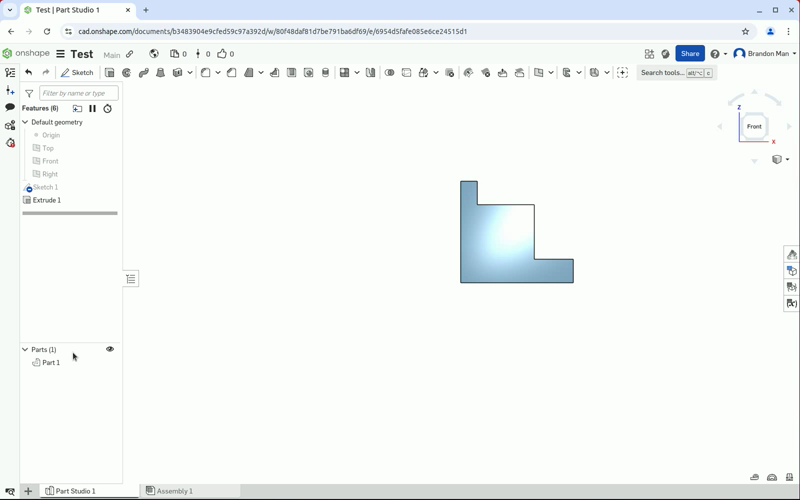
key(shift+p)
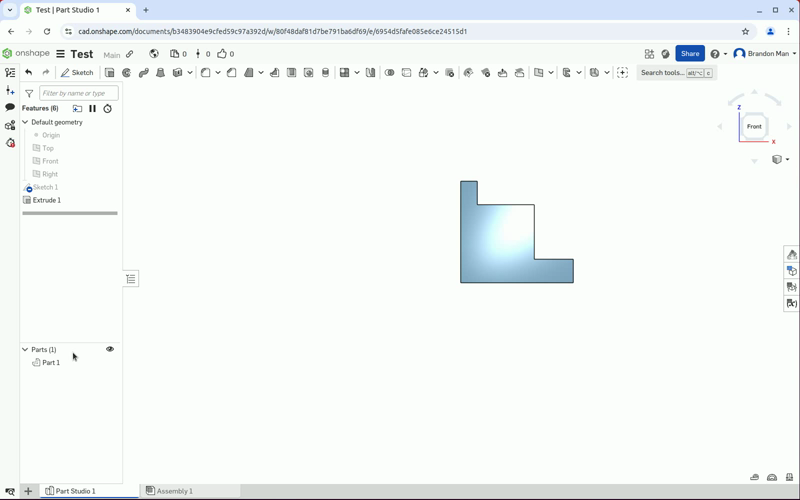
key(space)
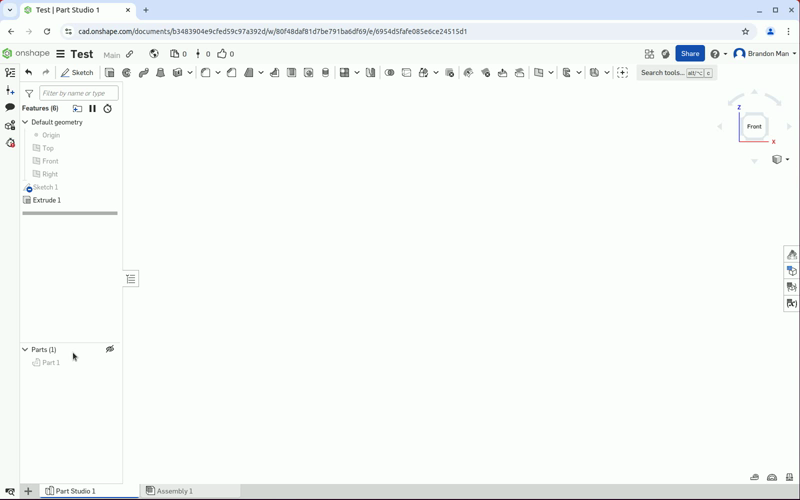
key_down(shift)
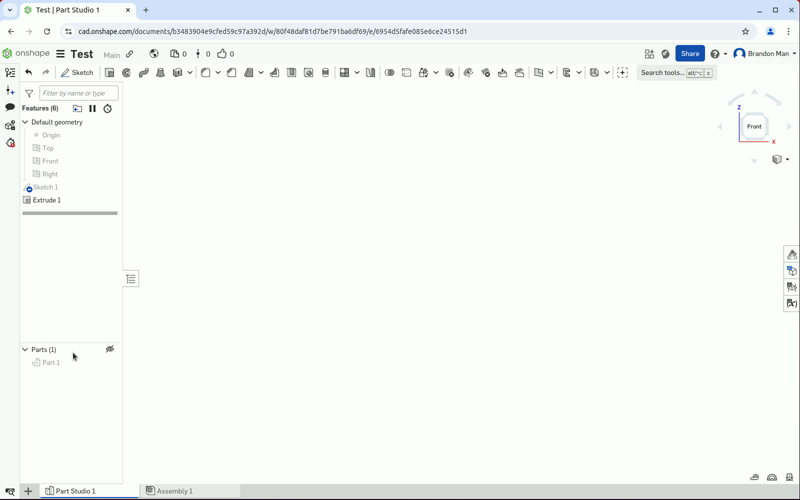
key(down)
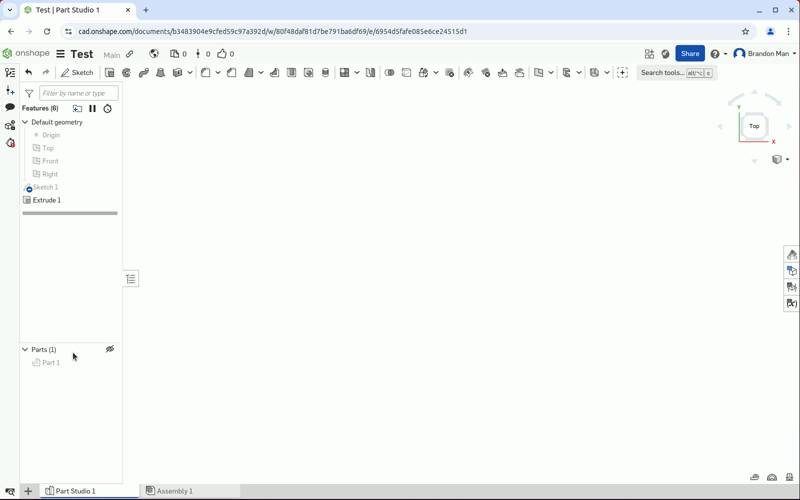
key_up(shift)
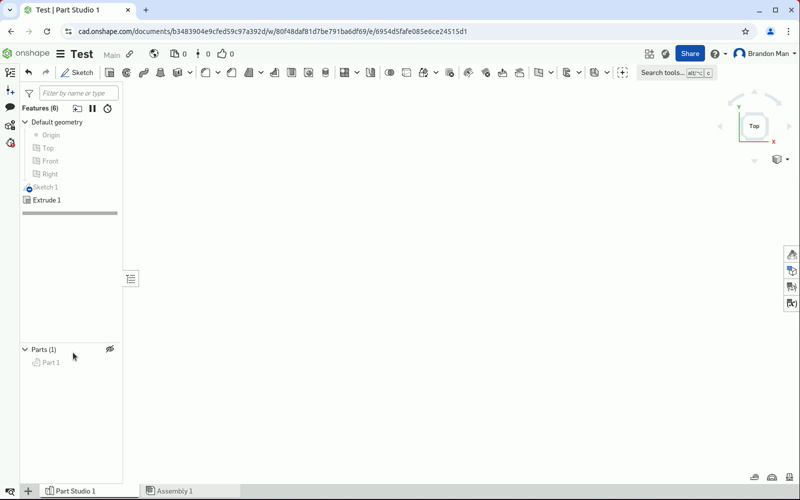
mouse_move(73, 352)
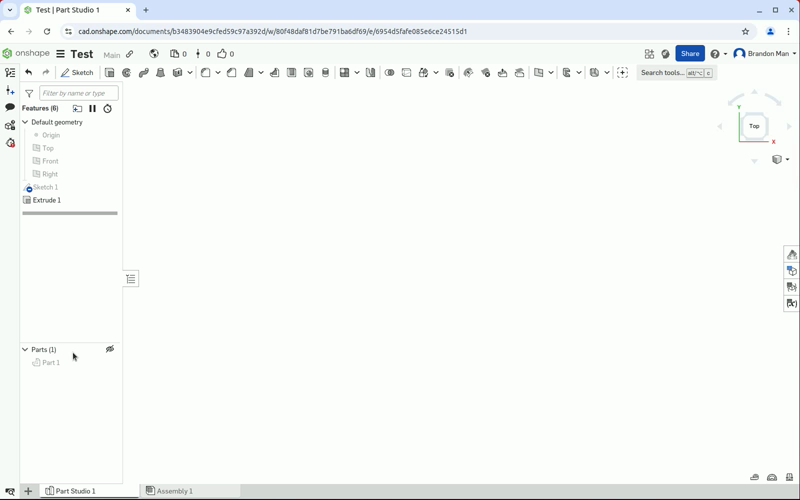
key(shift+y)
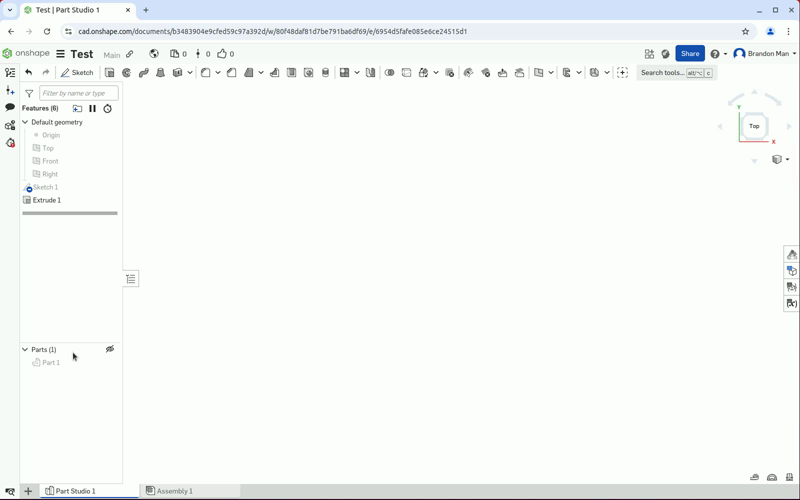
mouse_move(541, 75)
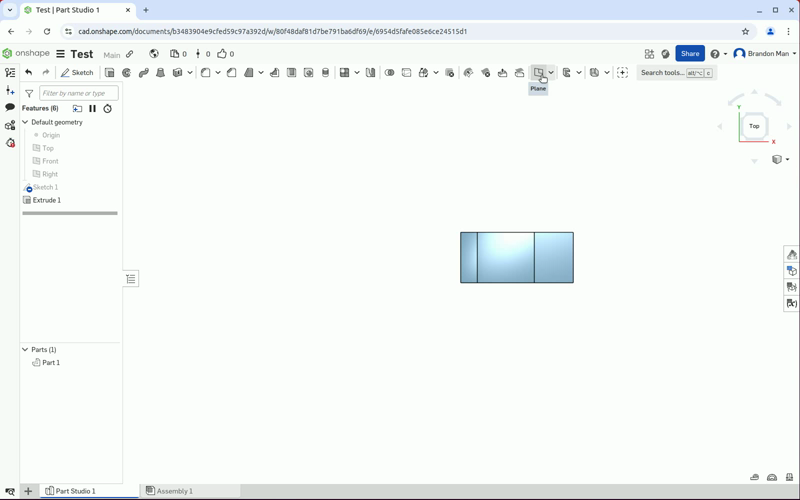
click(541, 75)
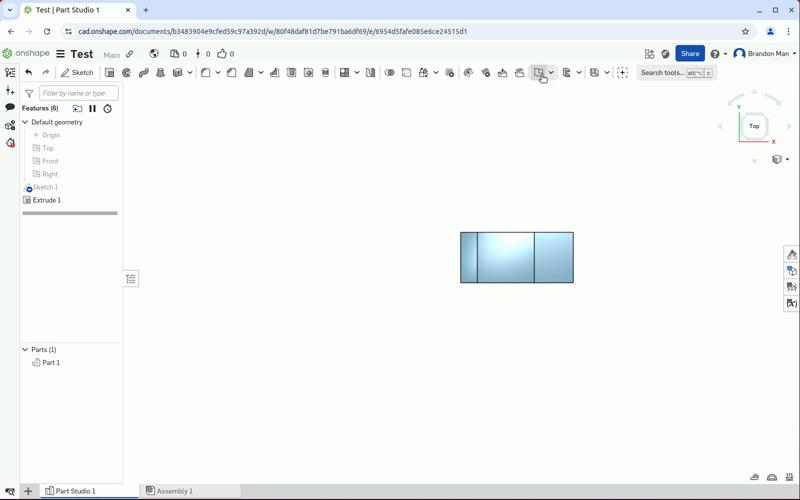
mouse_move(73, 150)
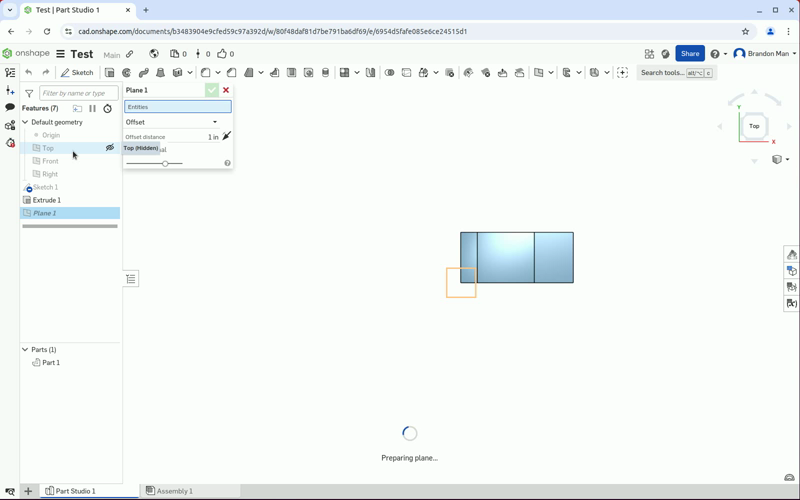
click(73, 150)
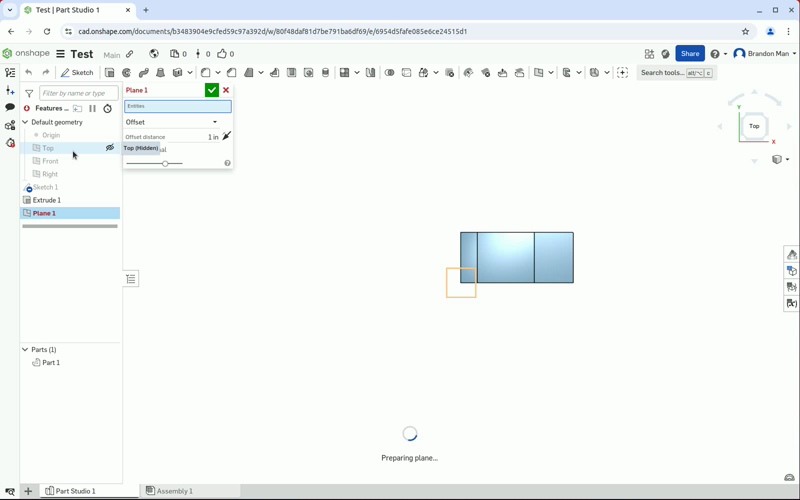
key(tab, 2)
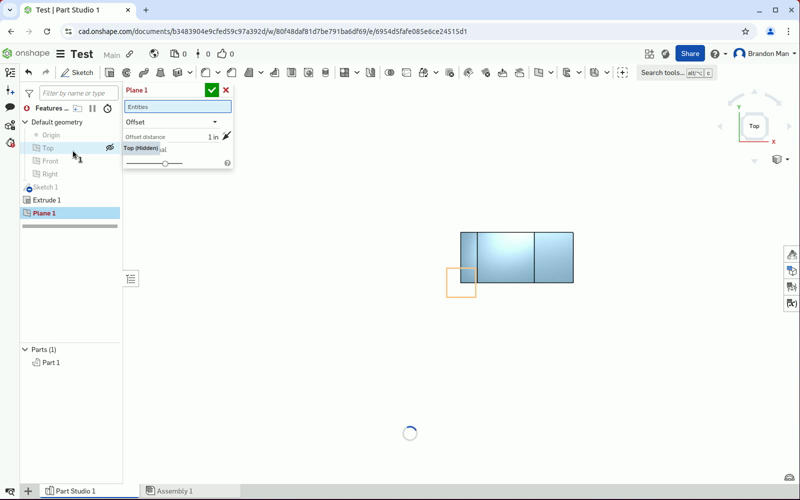
text(5.053)
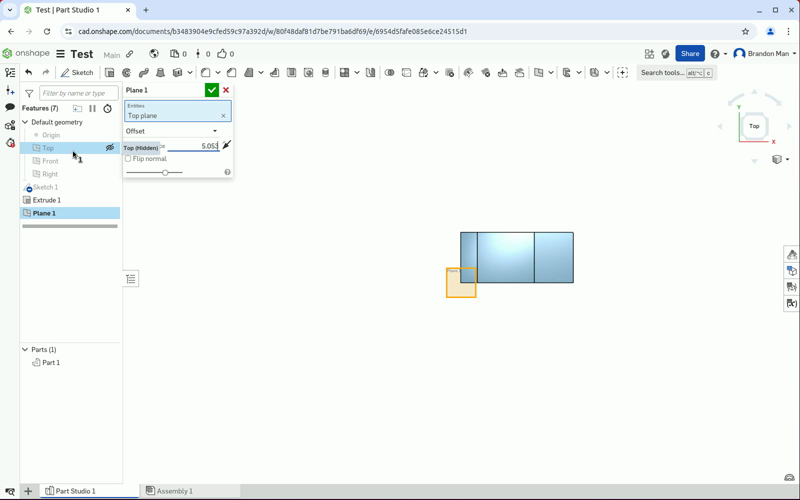
key(enter, 2)
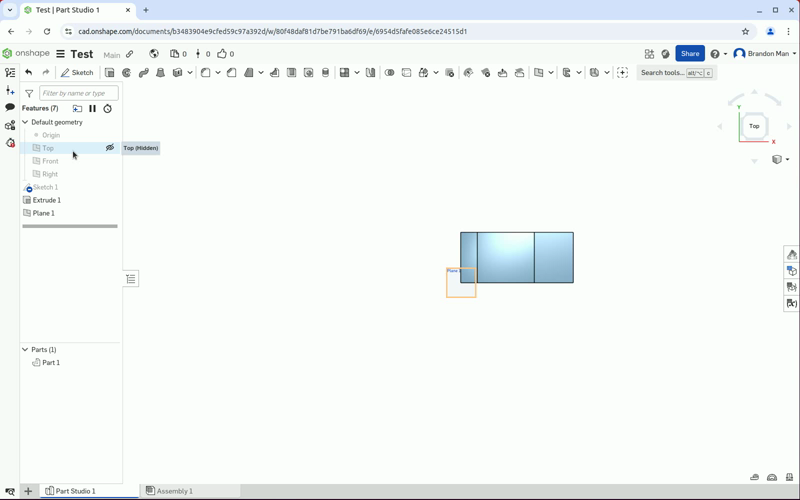
key(shift+s)
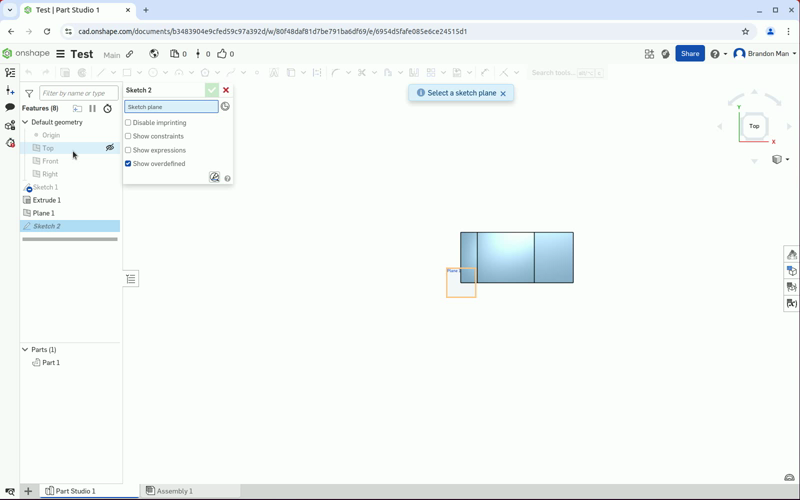
mouse_move(73, 215)
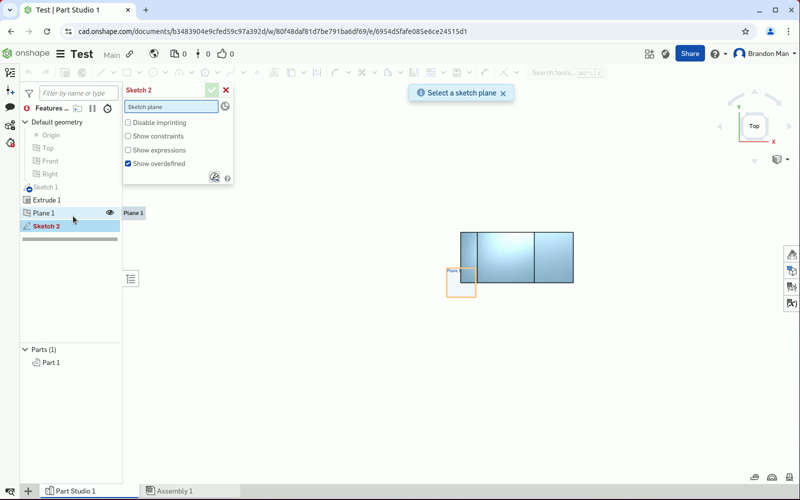
click(73, 215)
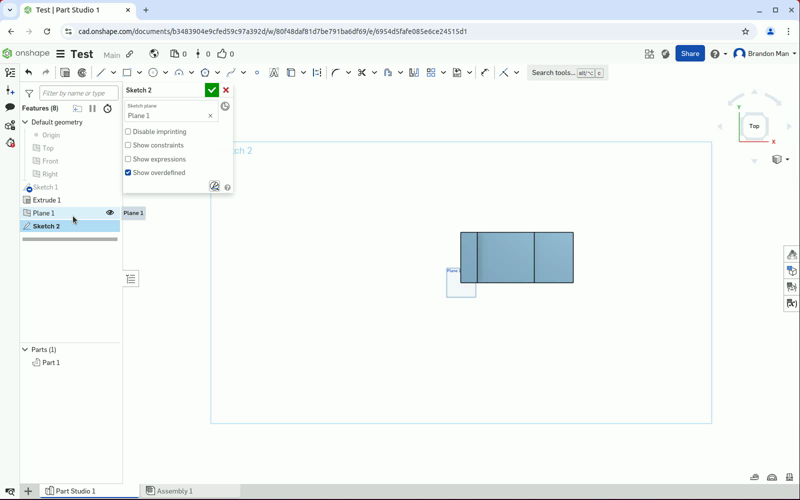
mouse_move(73, 352)
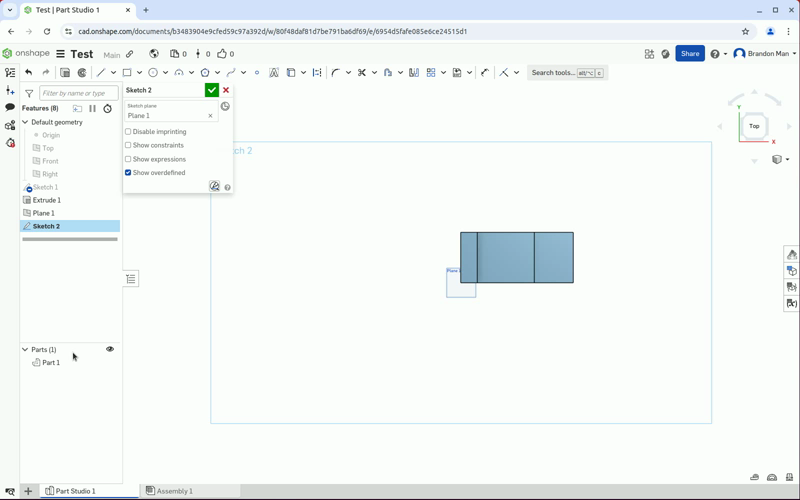
key(y)
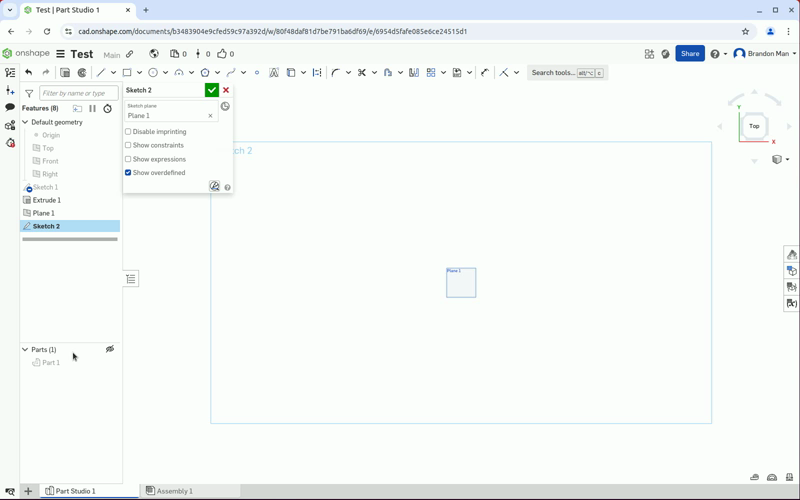
key(l)
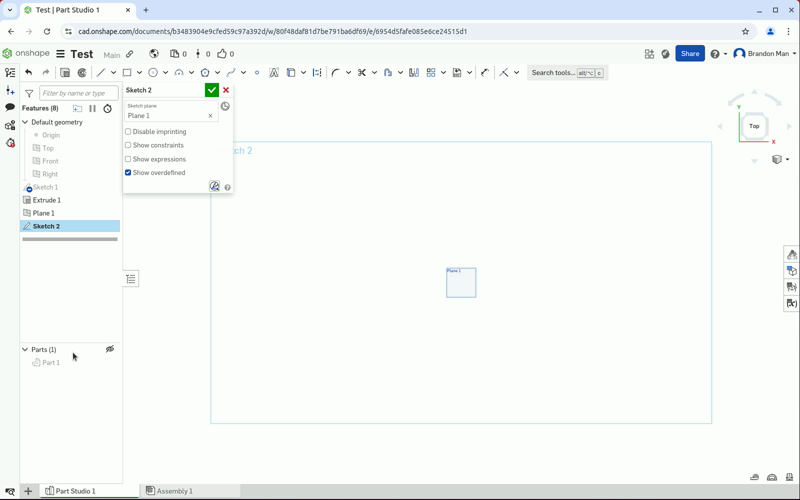
key_down(shift)
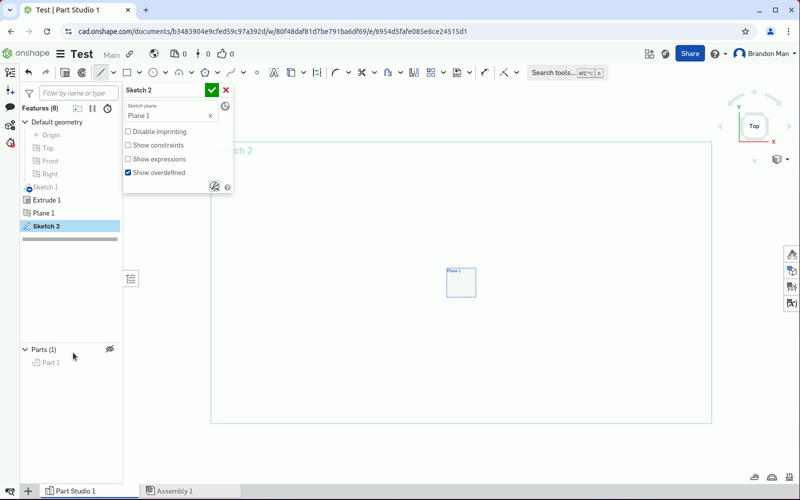
mouse_move(551, 282)
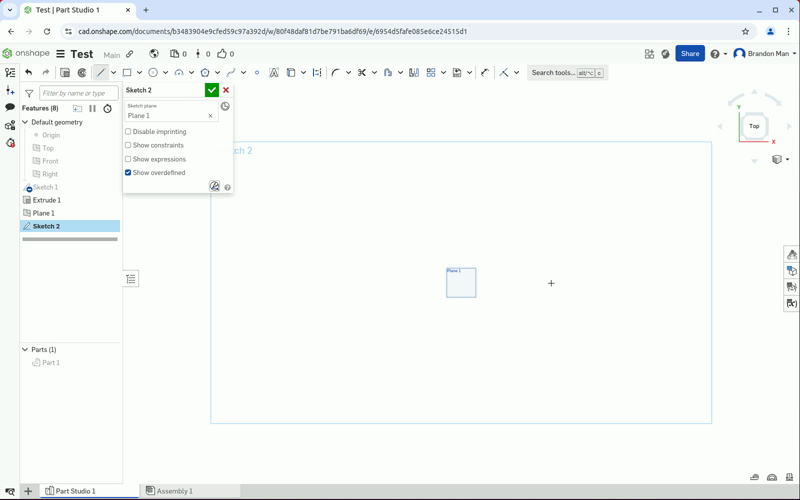
click(551, 282)
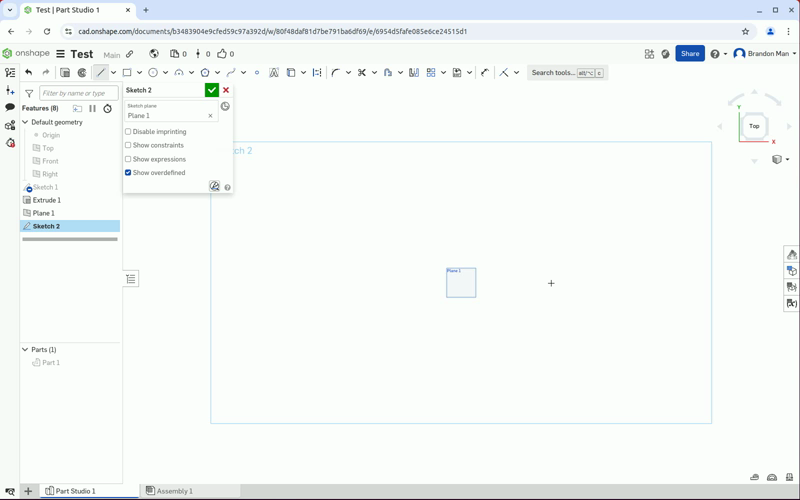
key_up(shift)
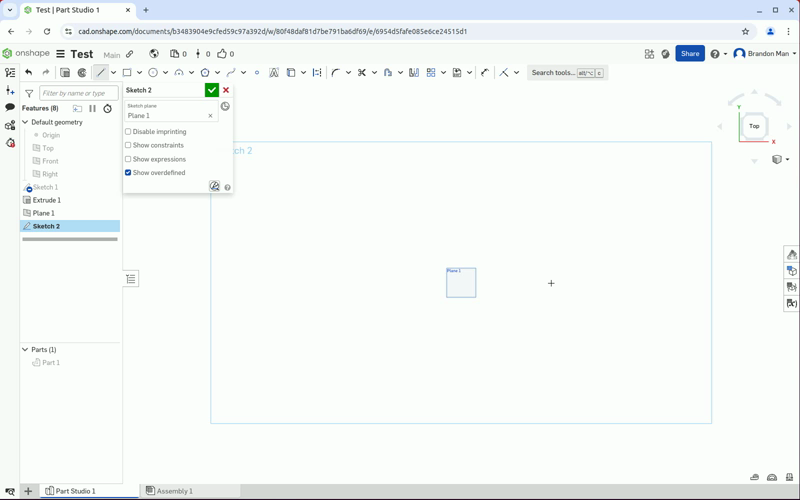
key_down(shift)
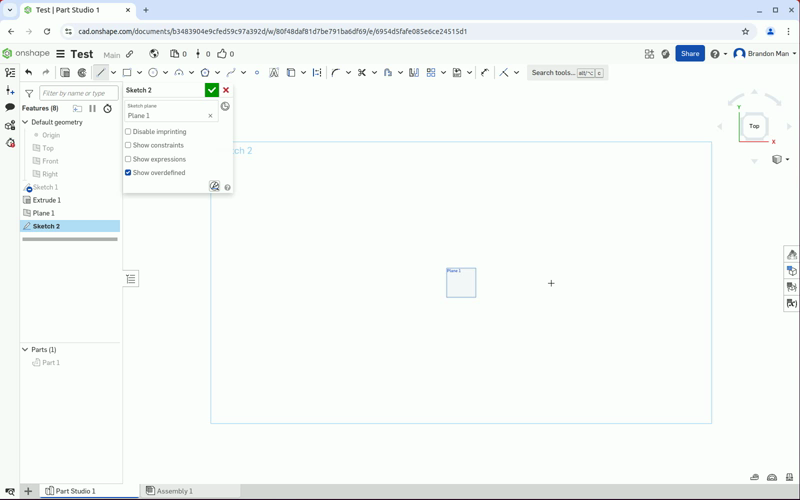
mouse_move(581, 282)
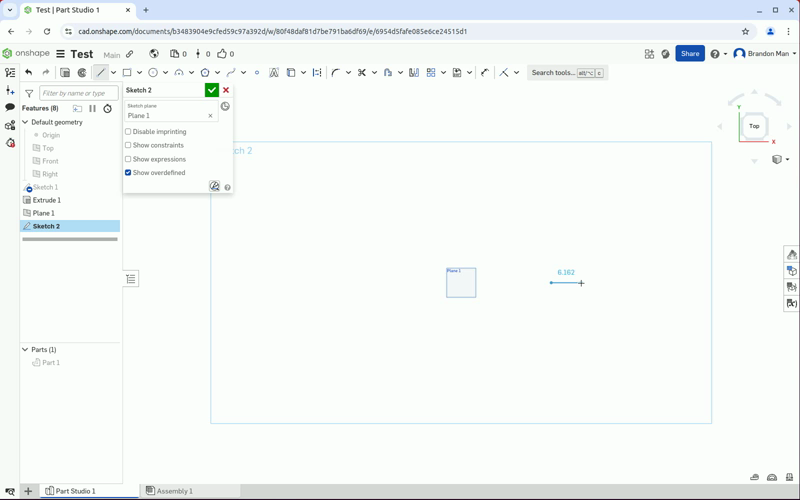
mouse_move(574, 282)
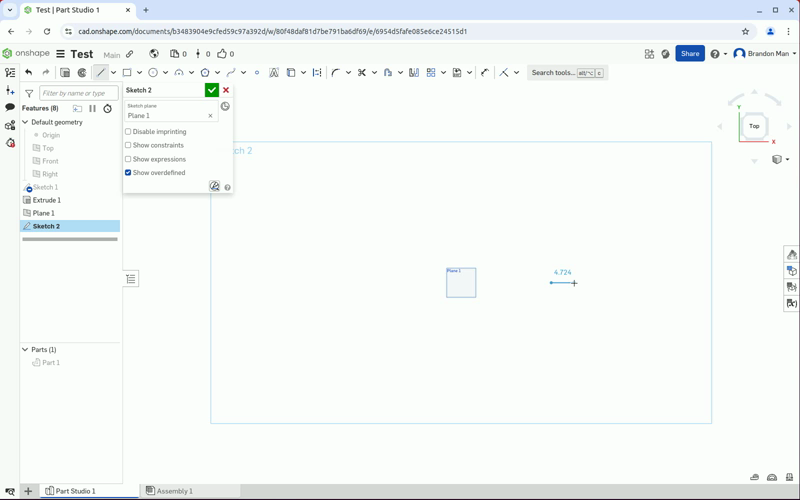
click(574, 282)
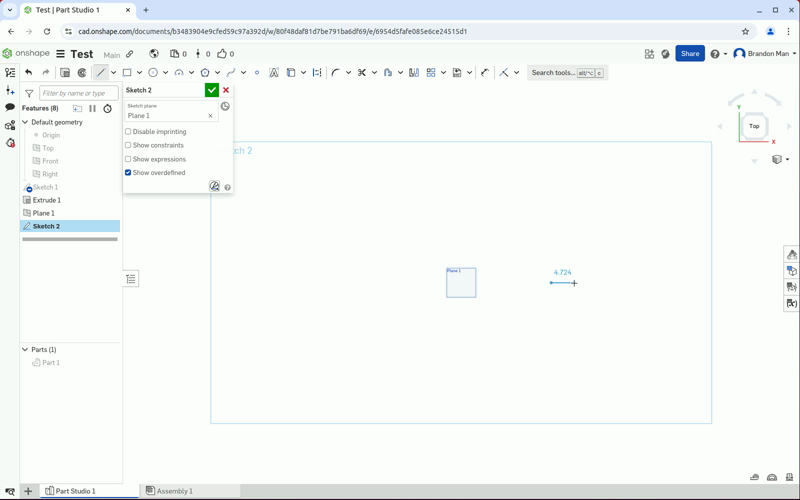
key_up(shift)
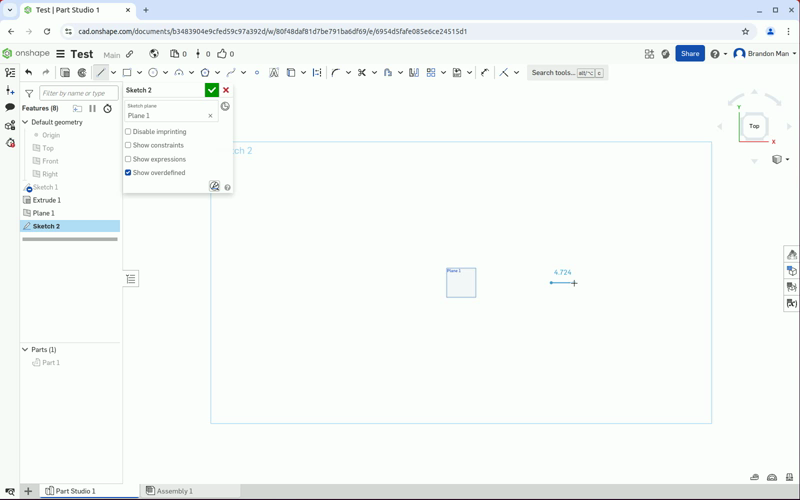
key_down(shift)
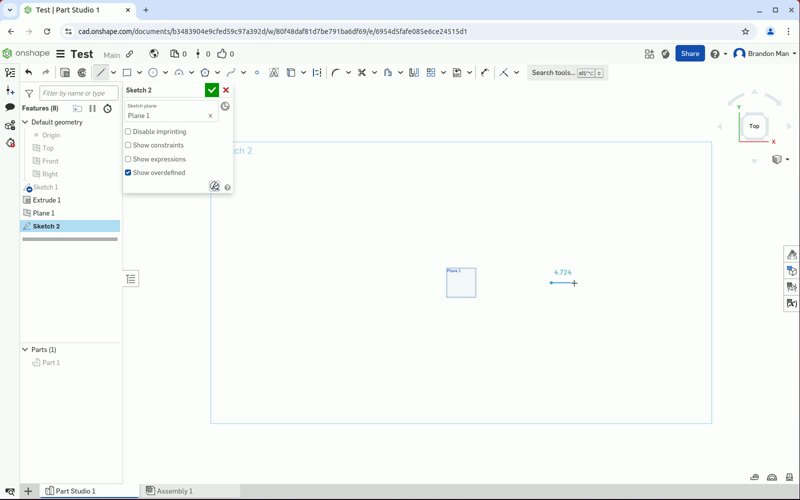
mouse_move(589, 282)
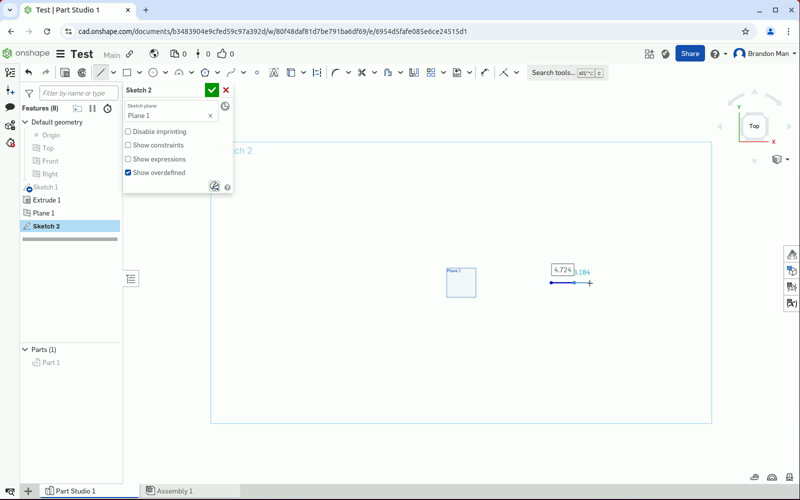
mouse_move(574, 259)
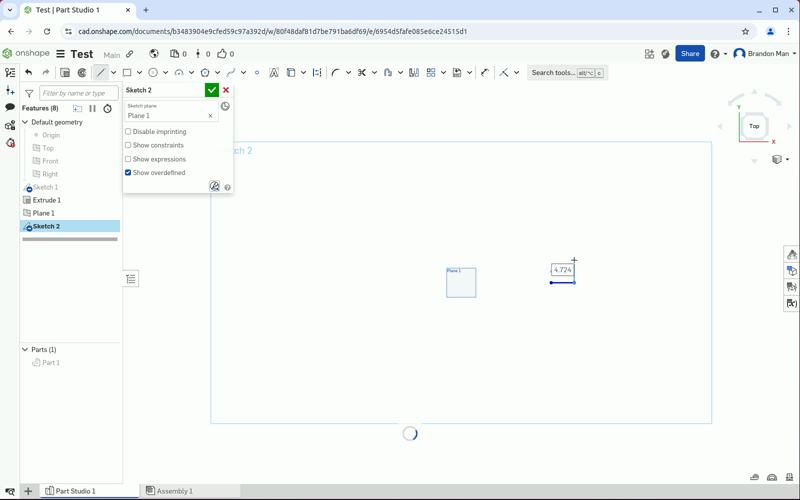
click(574, 259)
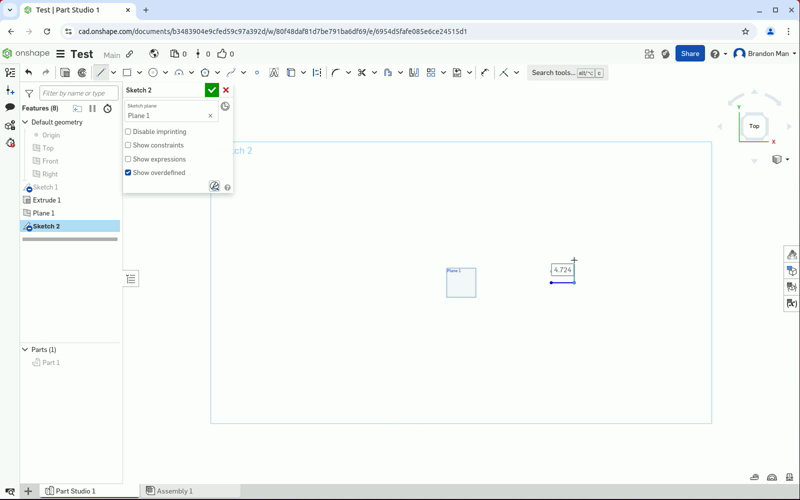
key_up(shift)
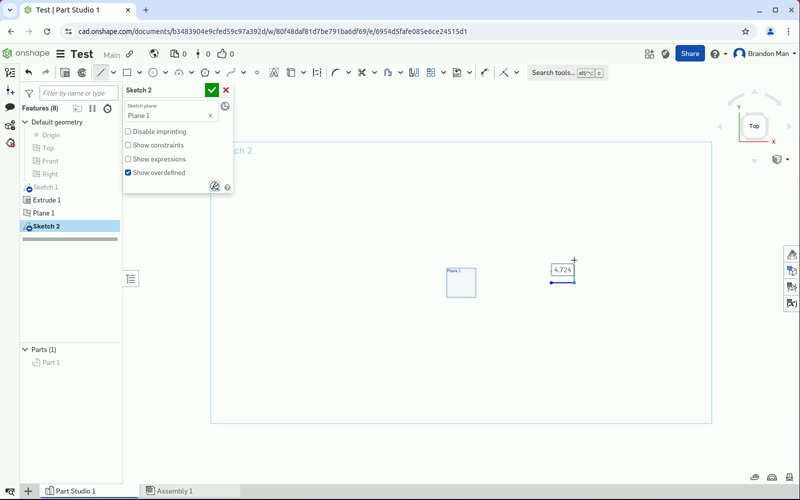
key_down(shift)
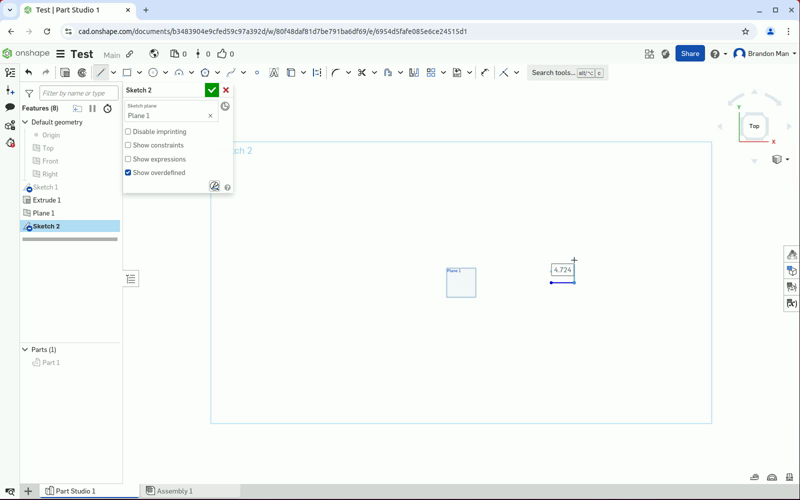
mouse_move(589, 259)
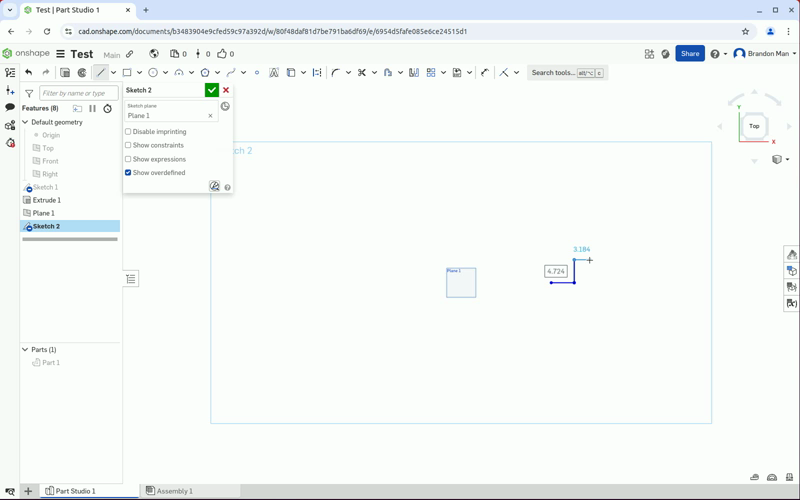
mouse_move(551, 259)
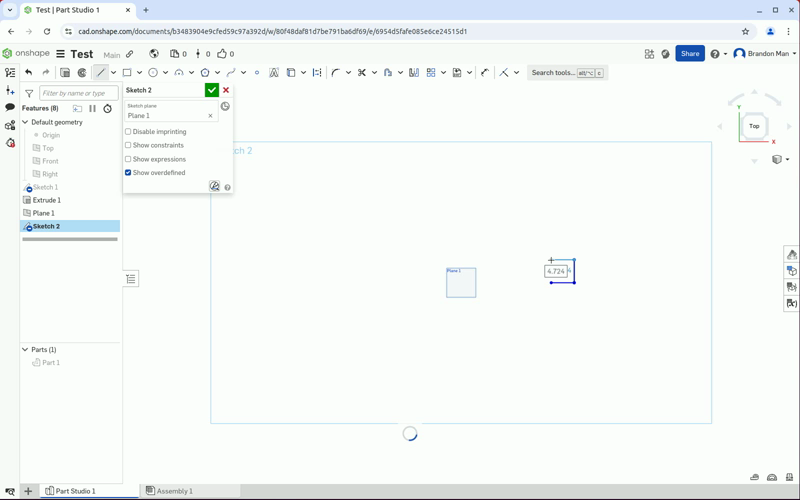
click(551, 259)
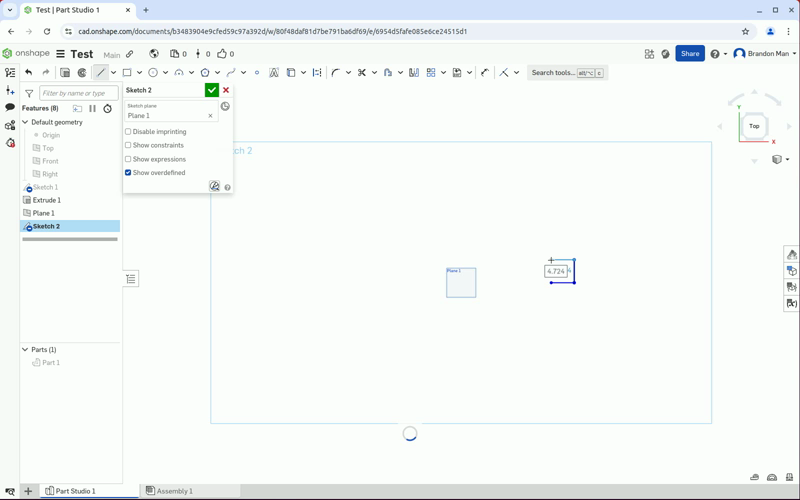
key_up(shift)
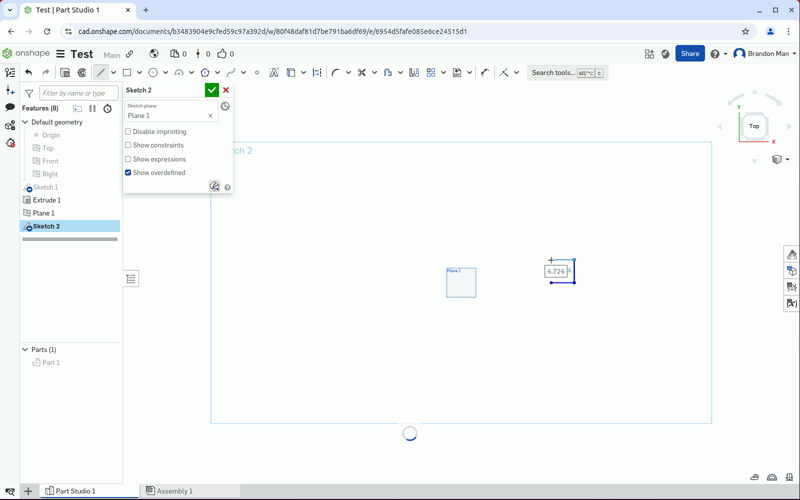
mouse_move(581, 259)
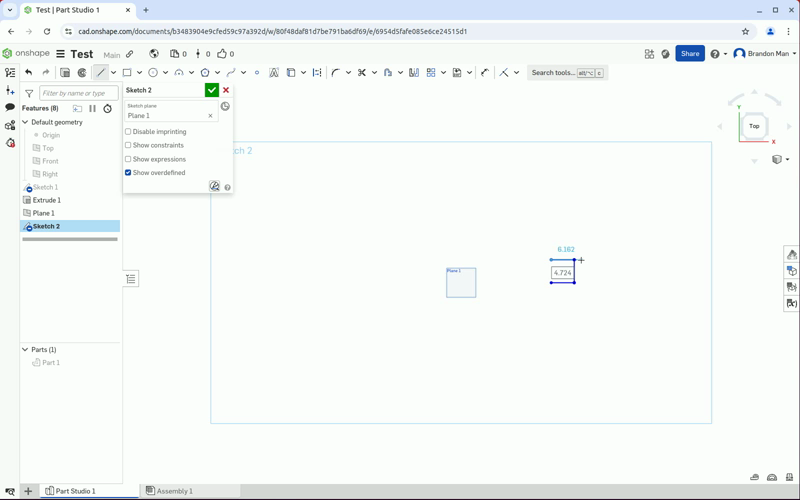
key_down(shift)
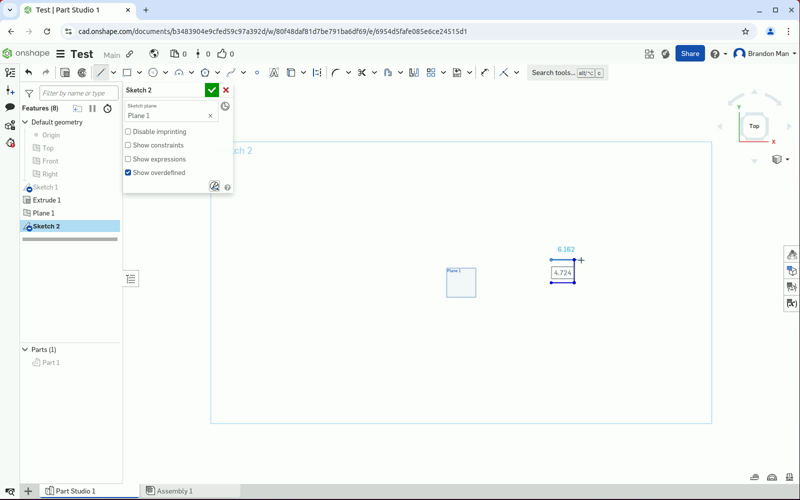
mouse_move(551, 282)
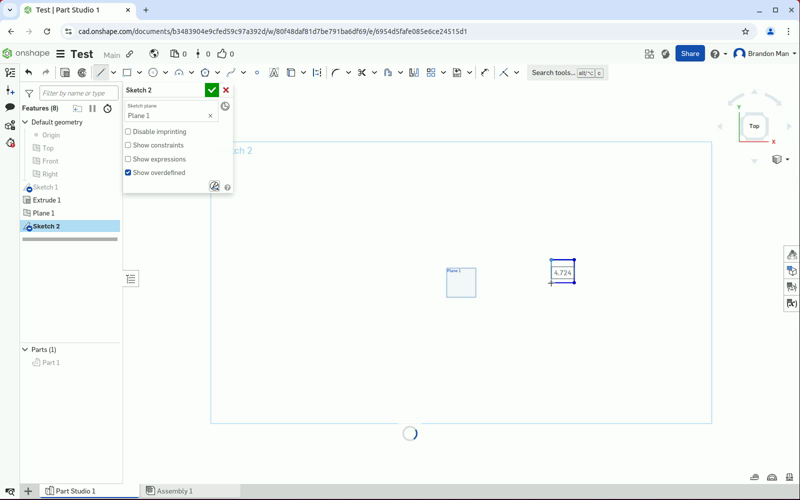
key_up(shift)
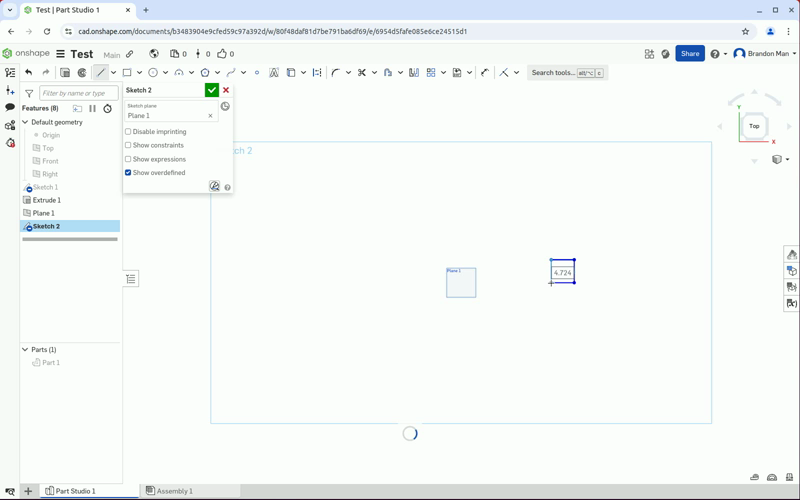
click(551, 282)
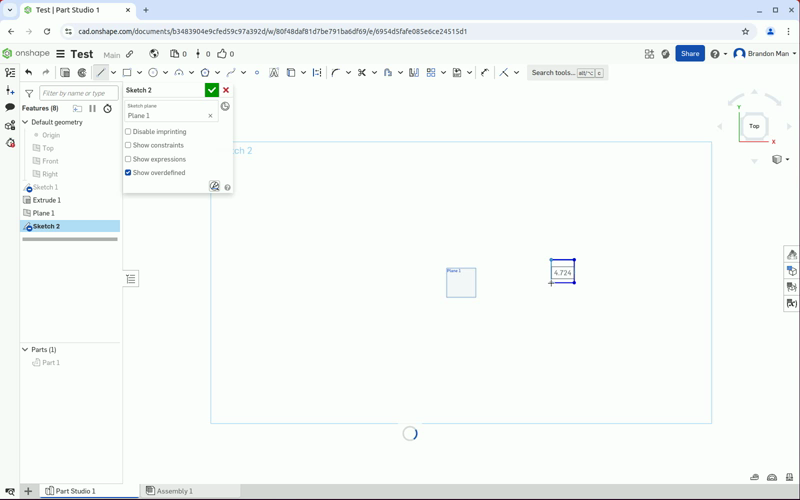
key(esc)
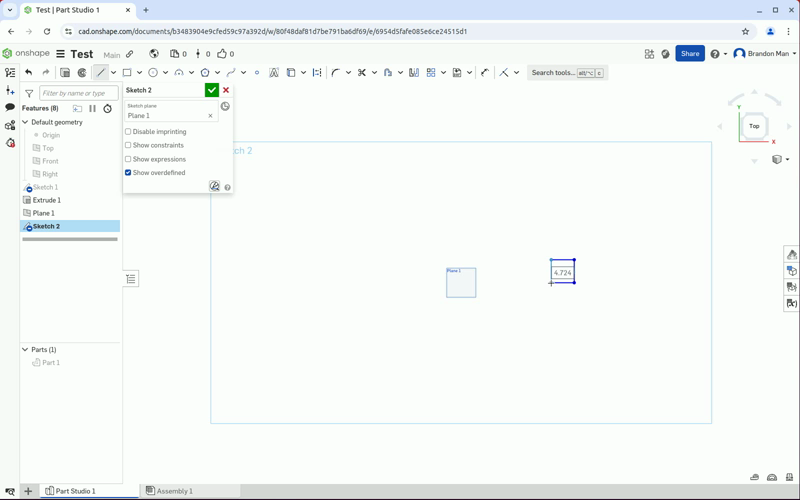
mouse_move(564, 275)
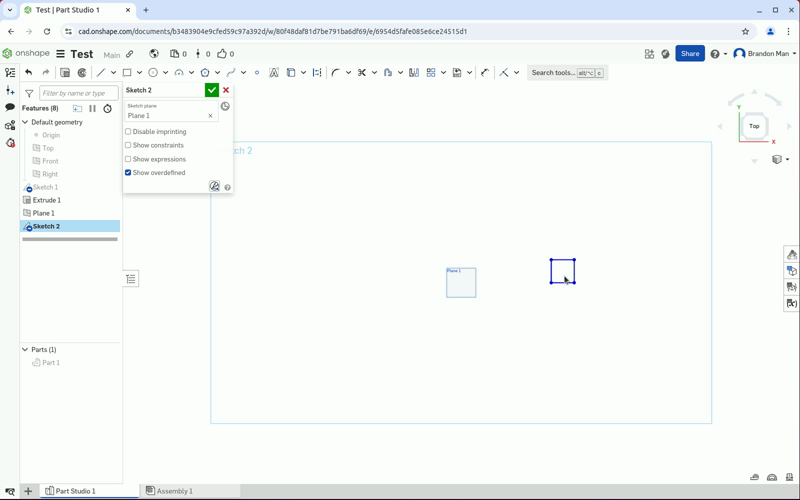
scroll(6)
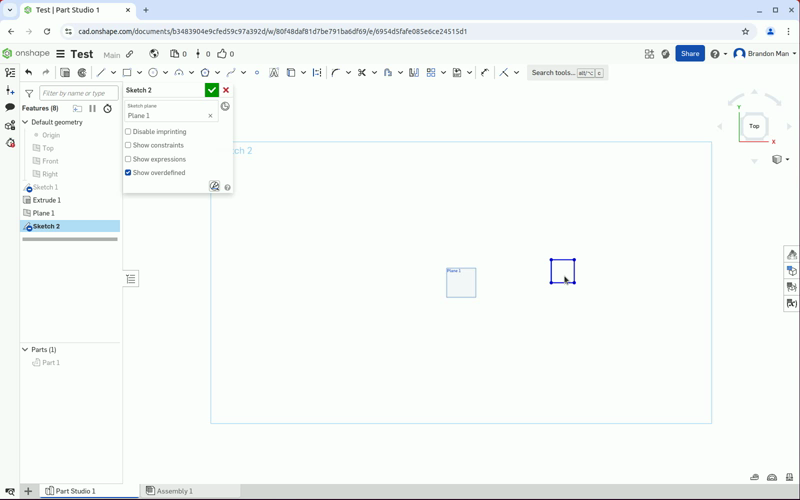
scroll(6)
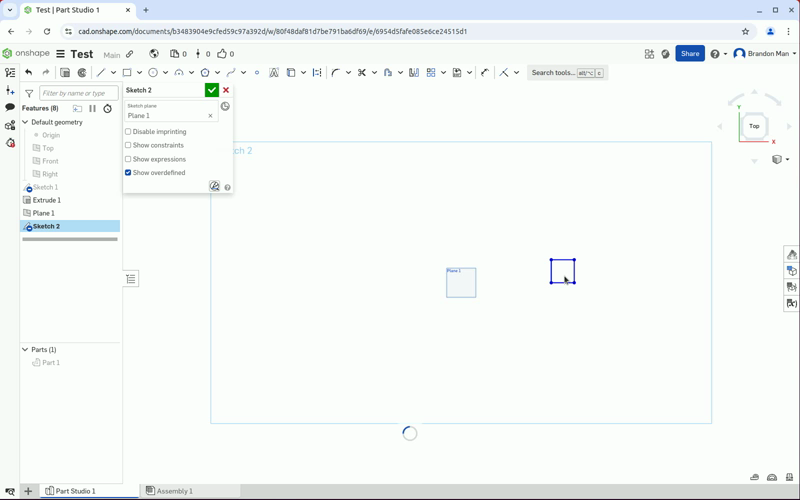
scroll(6)
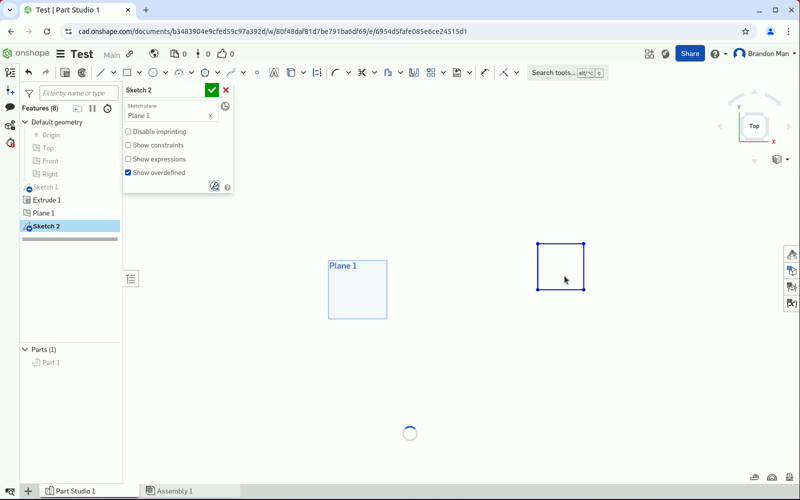
scroll(6)
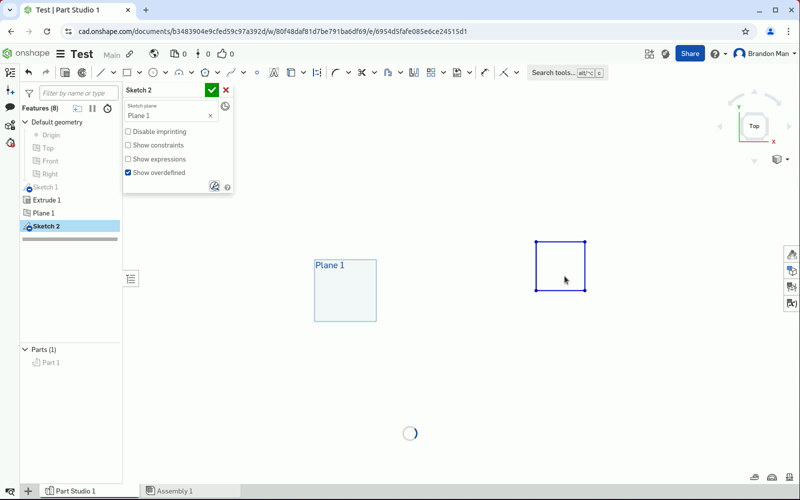
scroll(6)
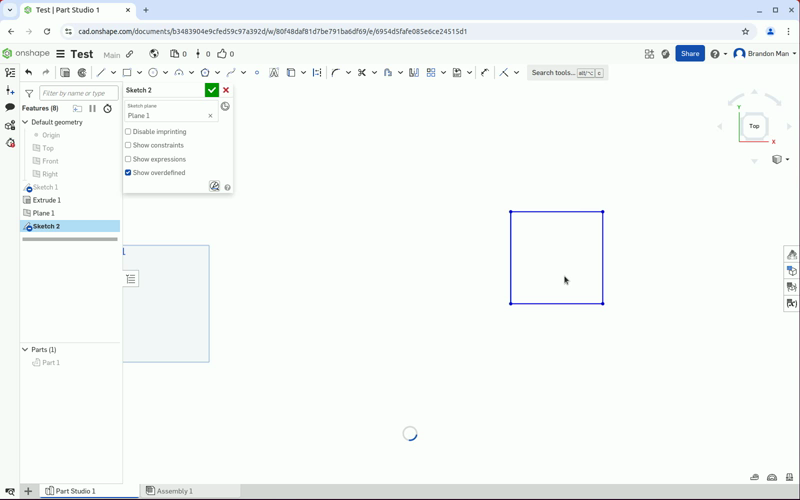
scroll(6)
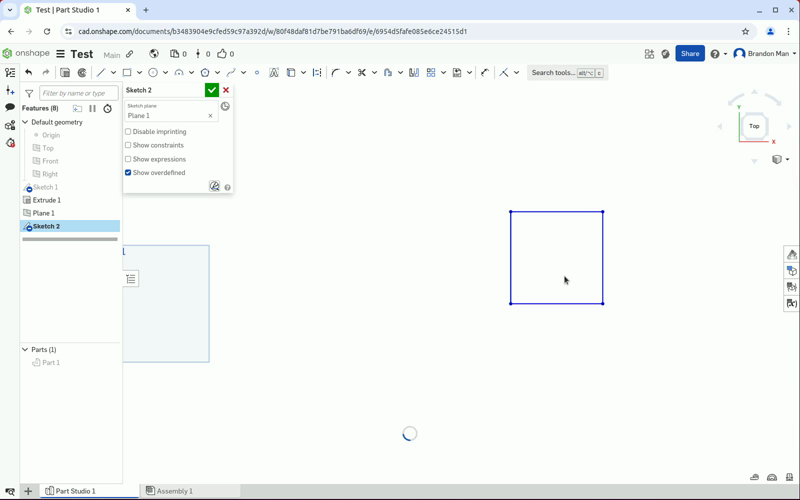
scroll(6)
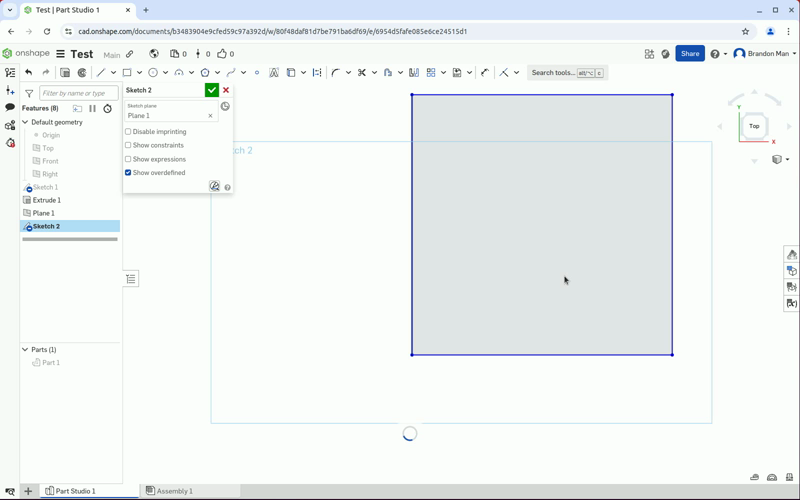
click(564, 275)
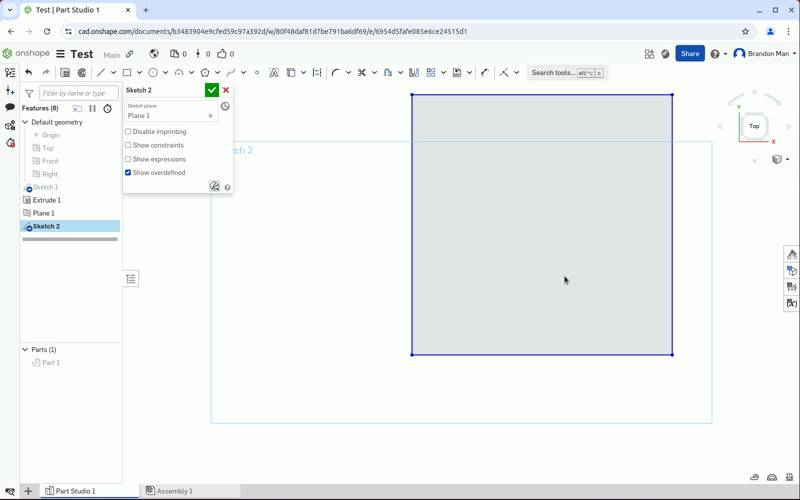
scroll(-6)
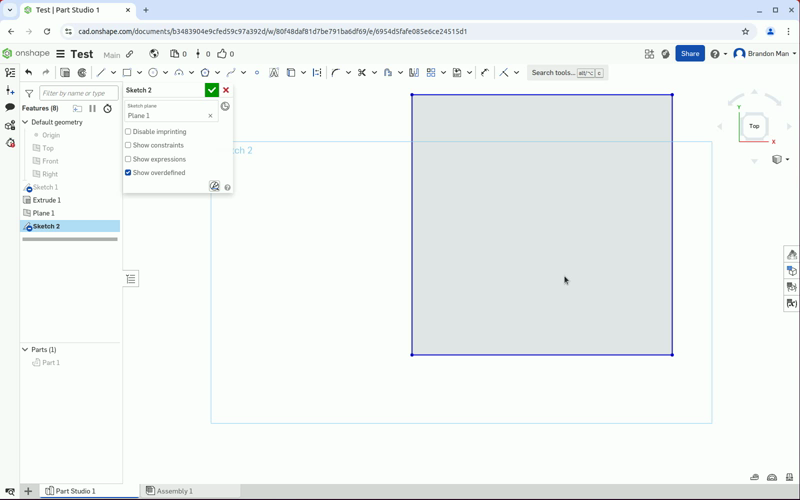
scroll(-6)
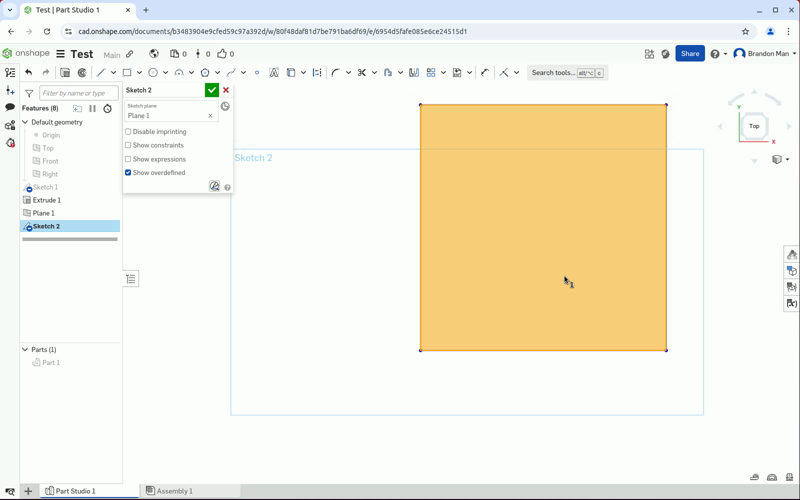
scroll(-6)
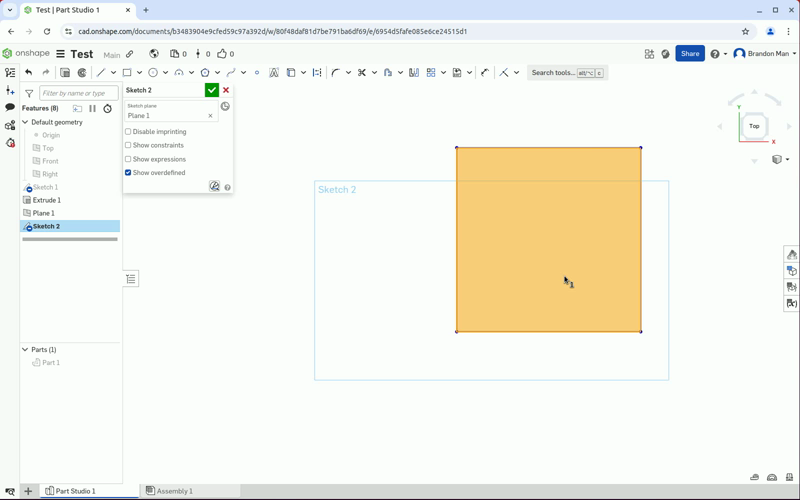
scroll(-6)
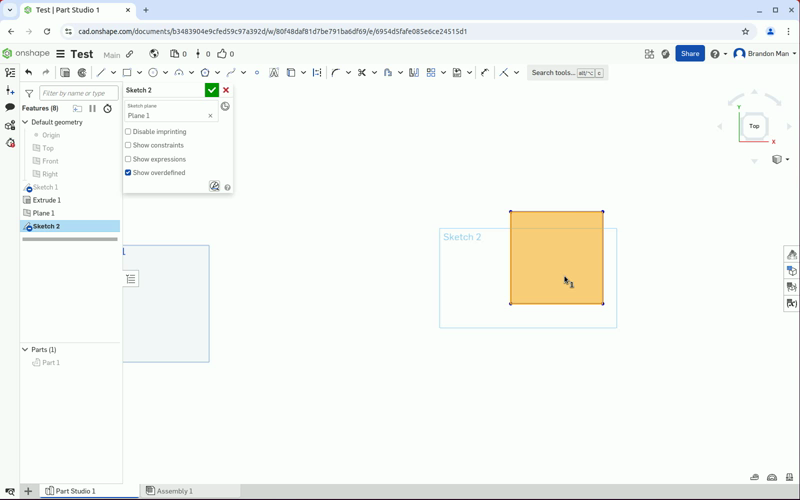
scroll(-6)
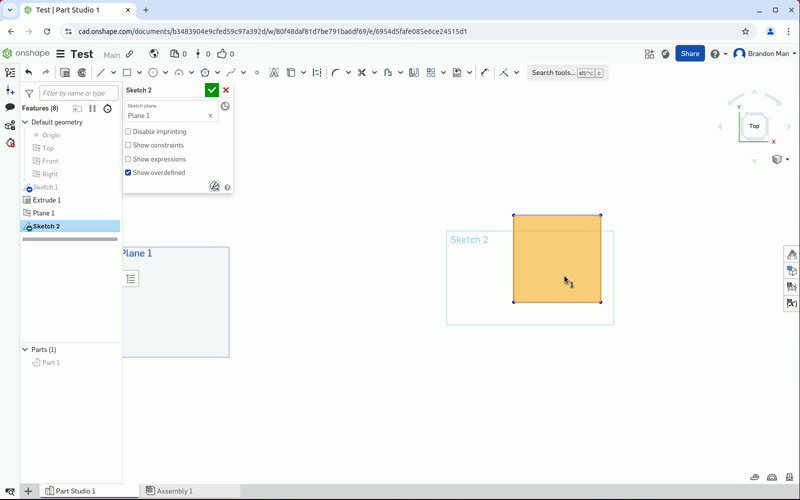
scroll(-6)
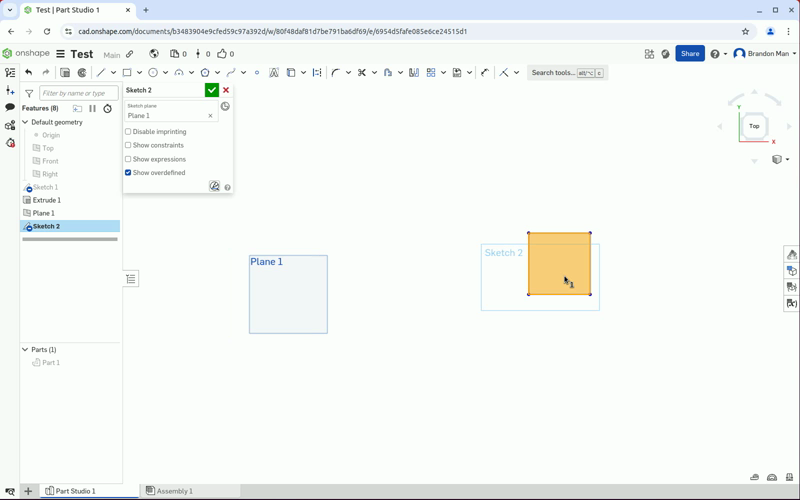
scroll(-6)
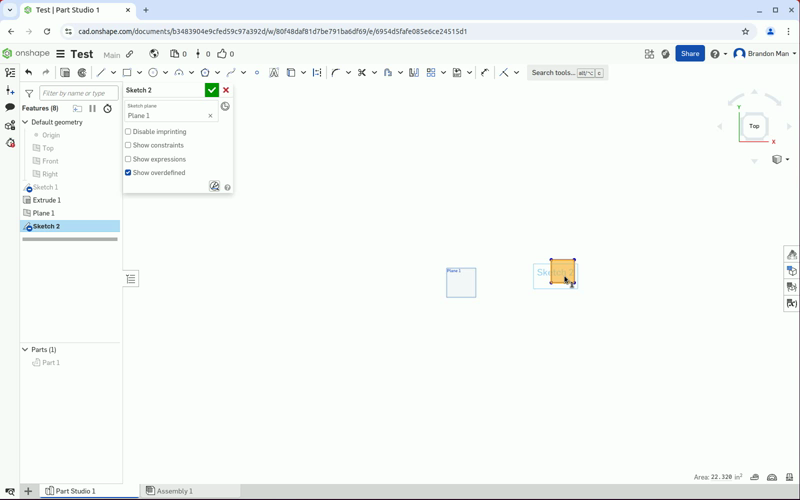
mouse_move(73, 352)
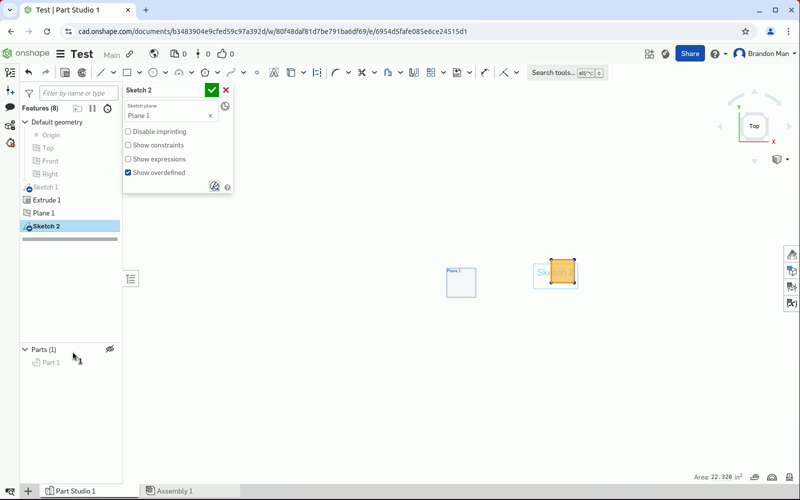
key(shift+y)
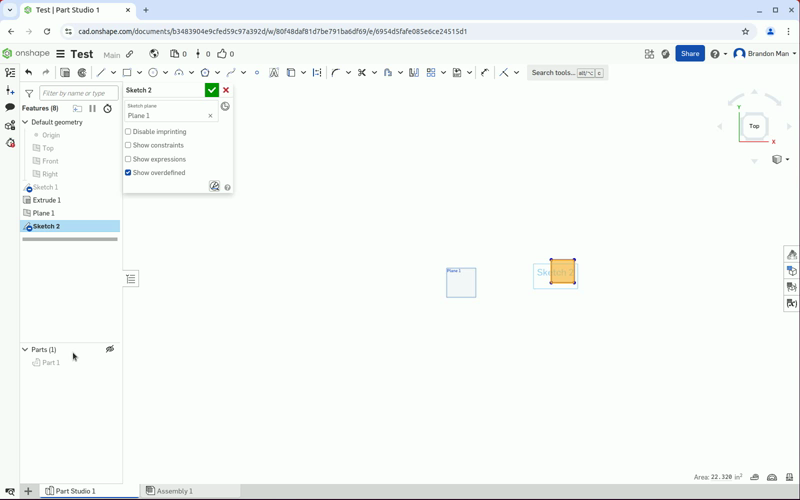
key(shift+e)
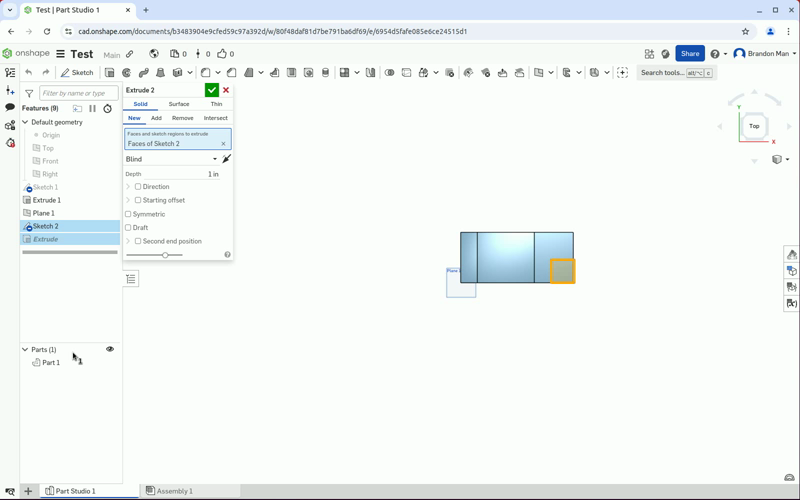
mouse_move(143, 106)
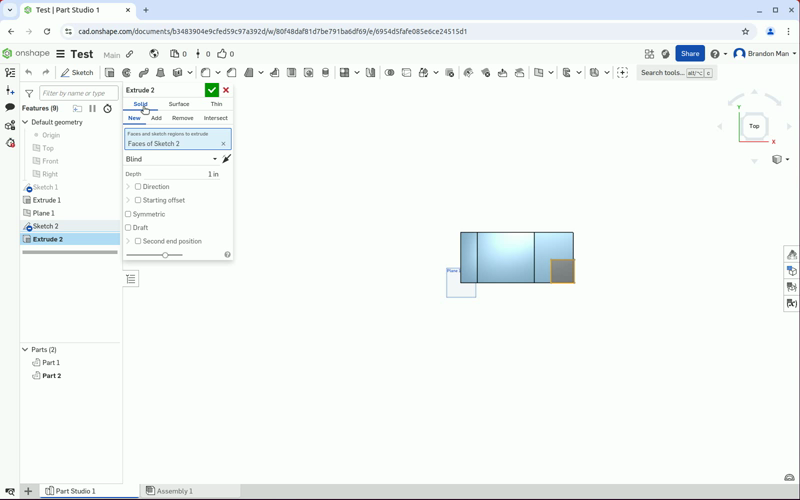
click(143, 106)
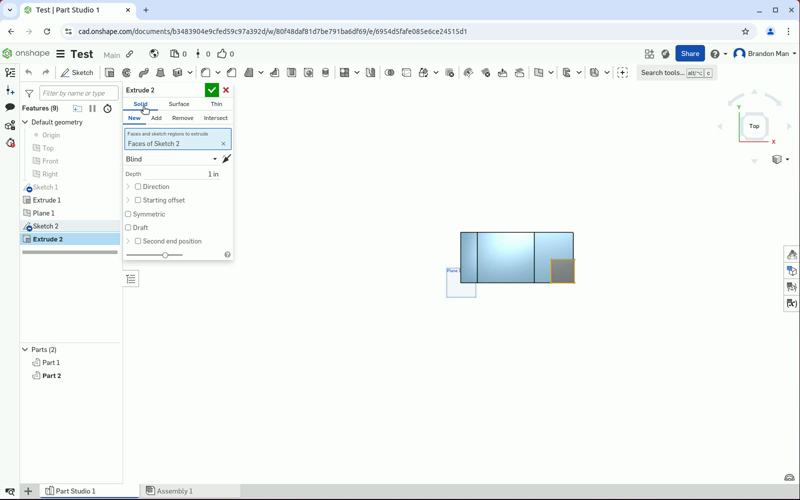
mouse_move(186, 120)
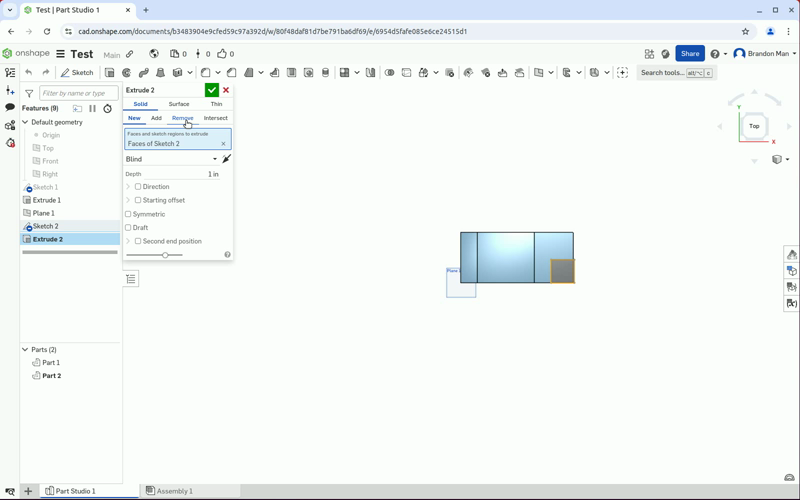
click(186, 120)
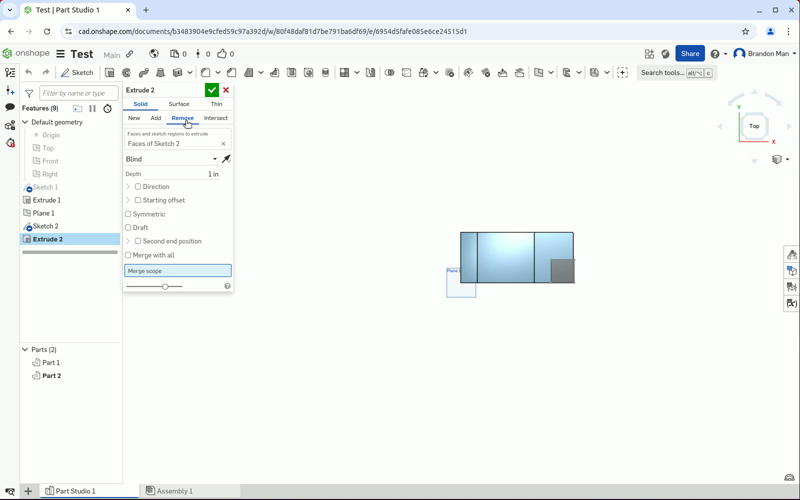
key(tab, 4)
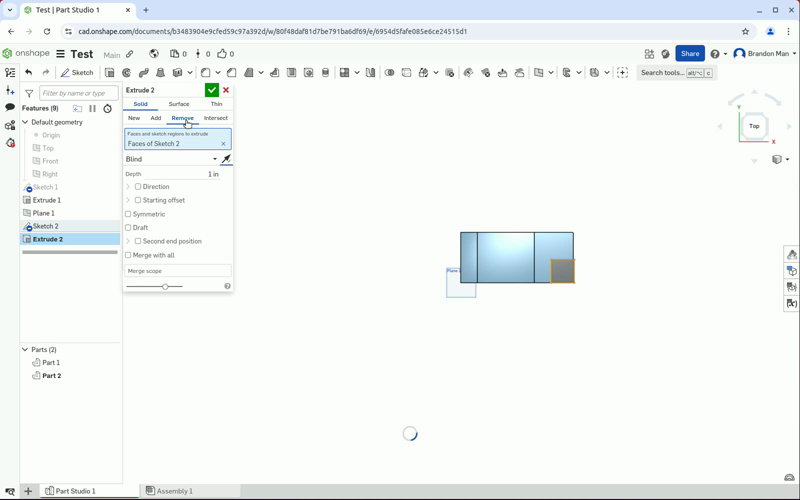
text(11.554)
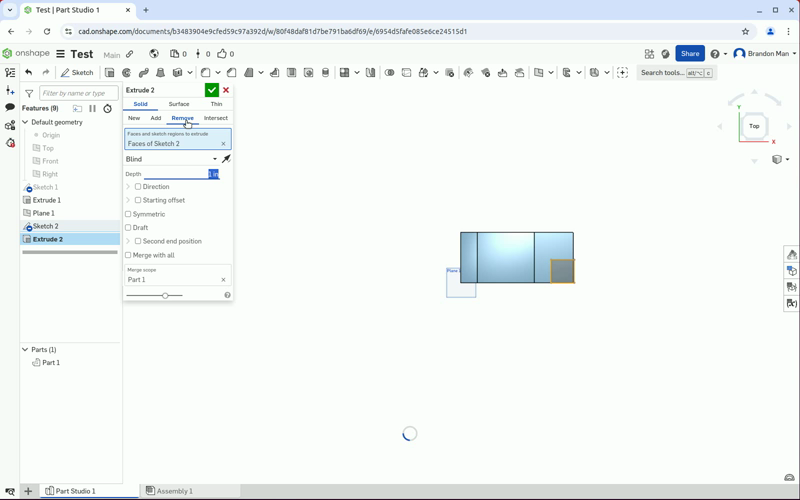
key(tab, 6)
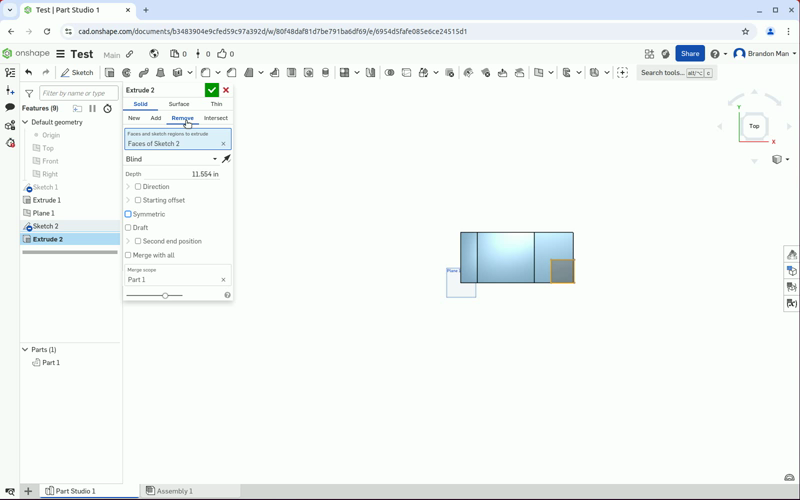
key(space)
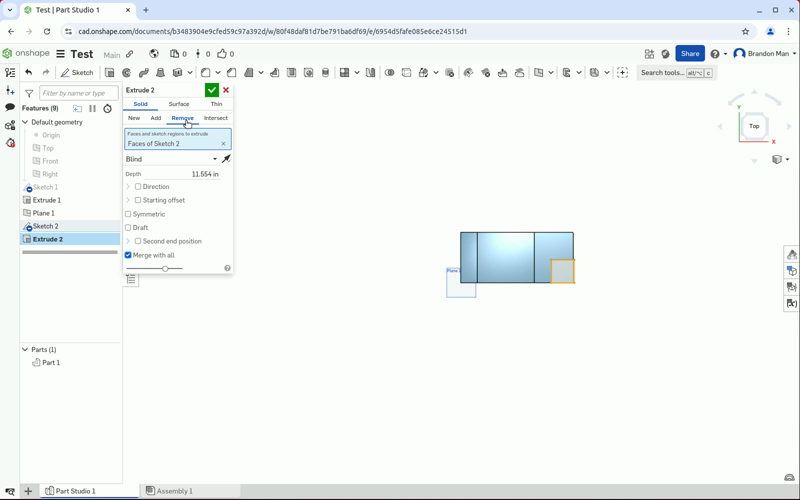
key(enter)
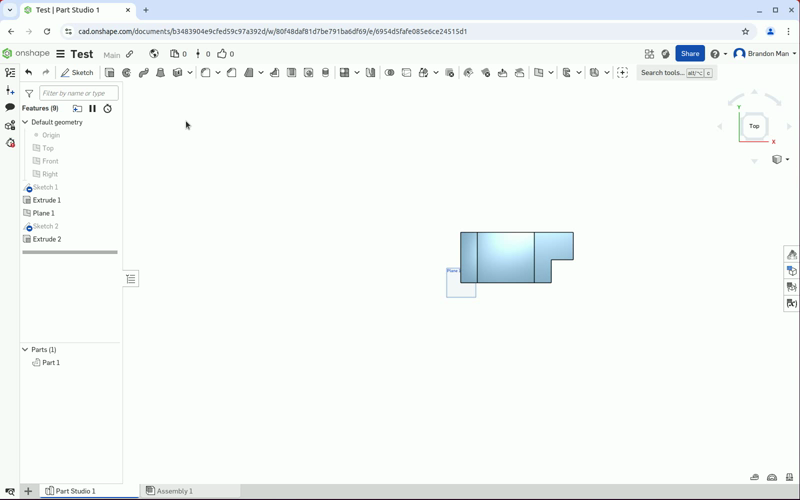
key(shift+h)
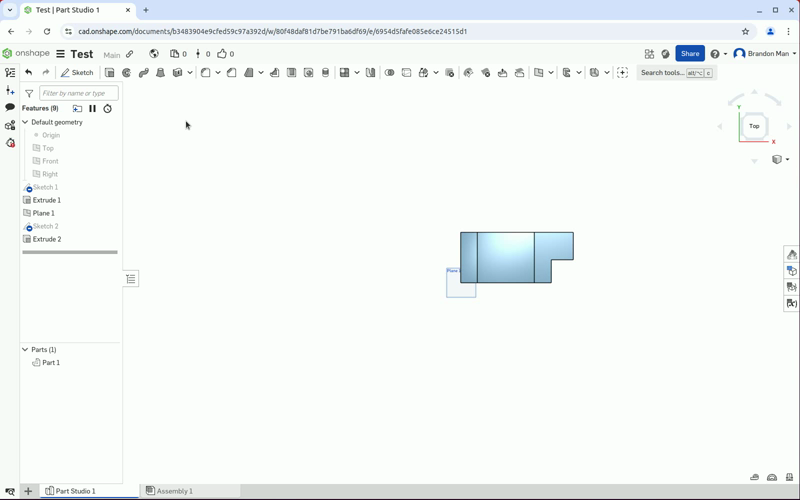
key(shift+h)
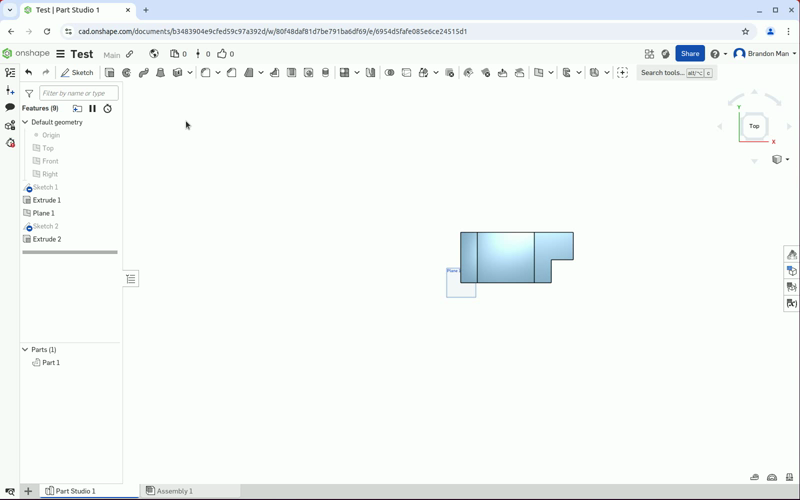
key(shift+7)
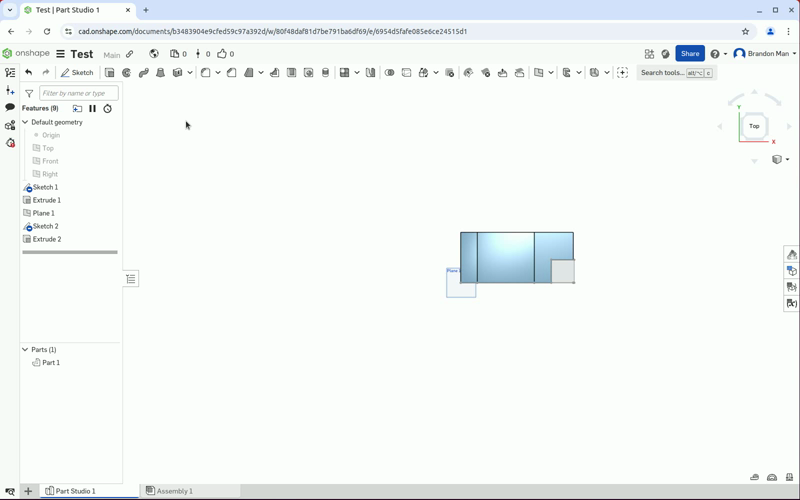
key(up, 3)
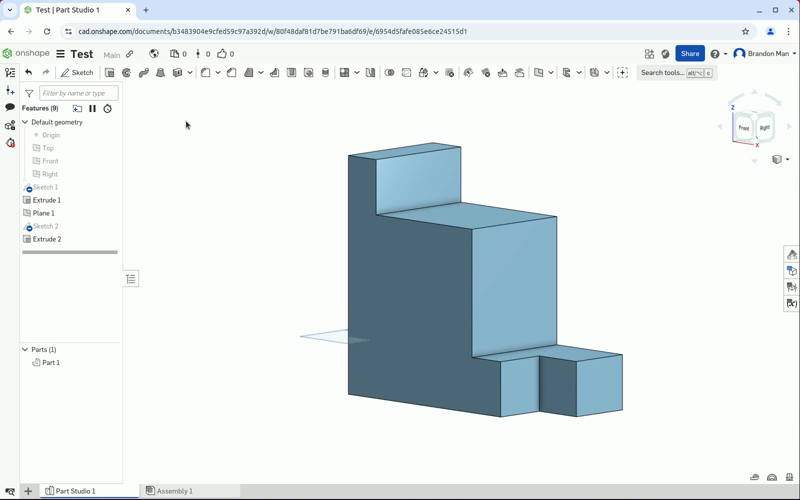
key(left, 3)
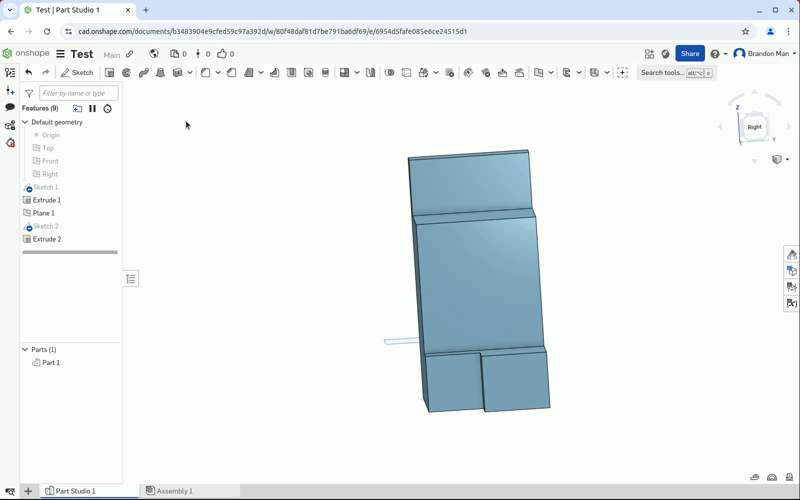
key(right, 3)
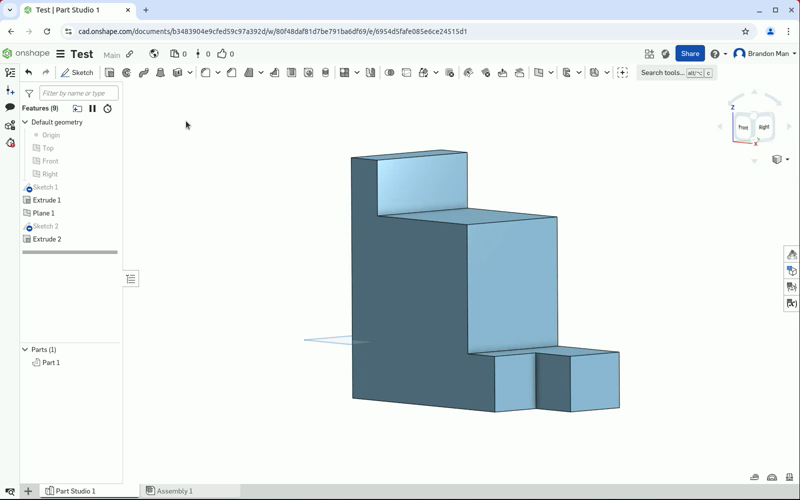
key(down, 3)
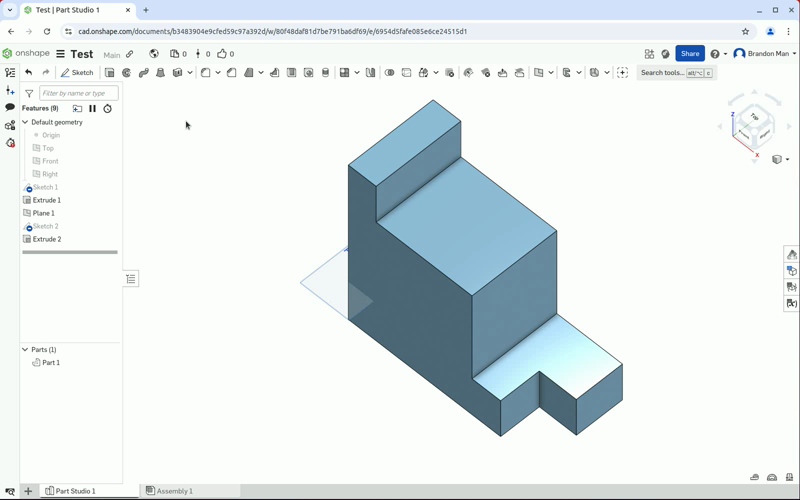
mouse_move(73, 189)
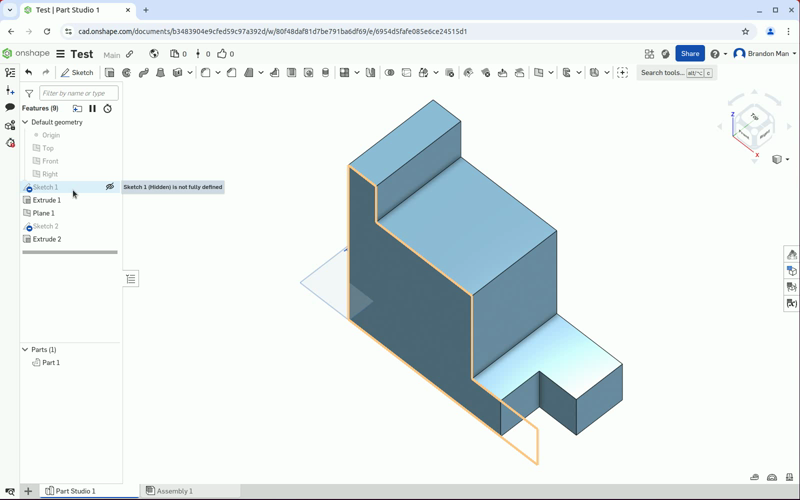
click(73, 189)